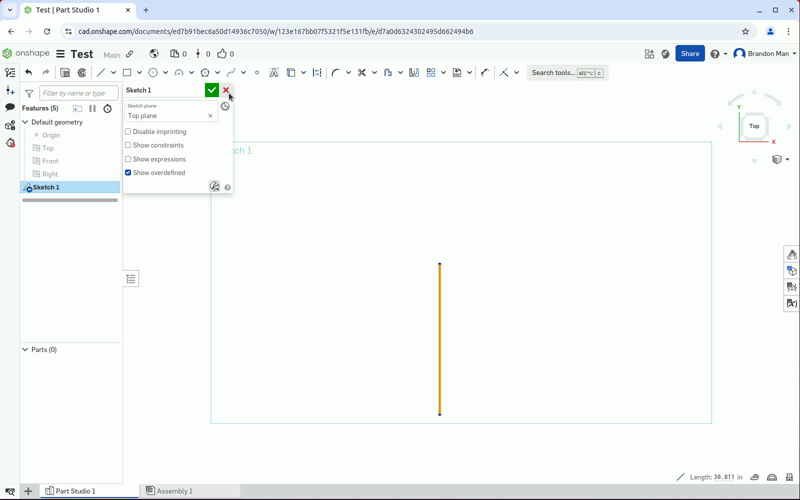
key(shift+h)
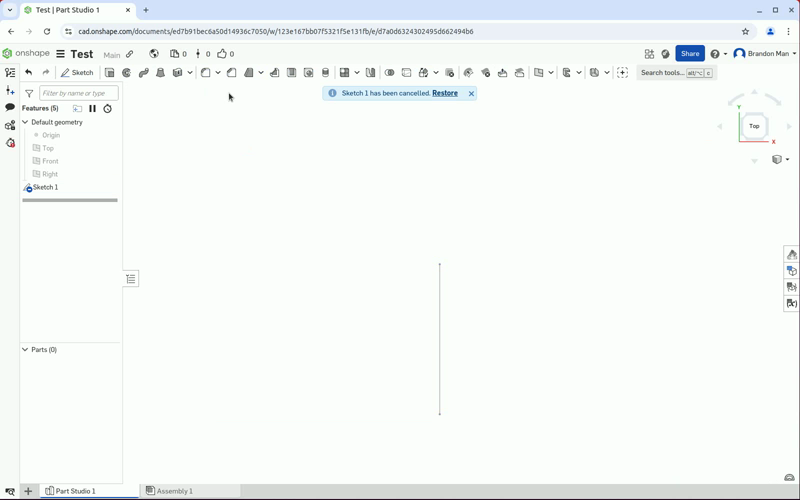
key(shift+s)
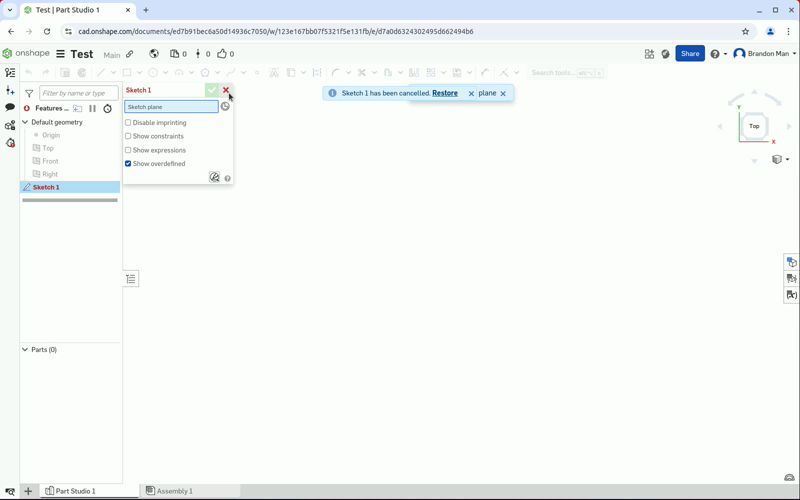
mouse_move(73, 150)
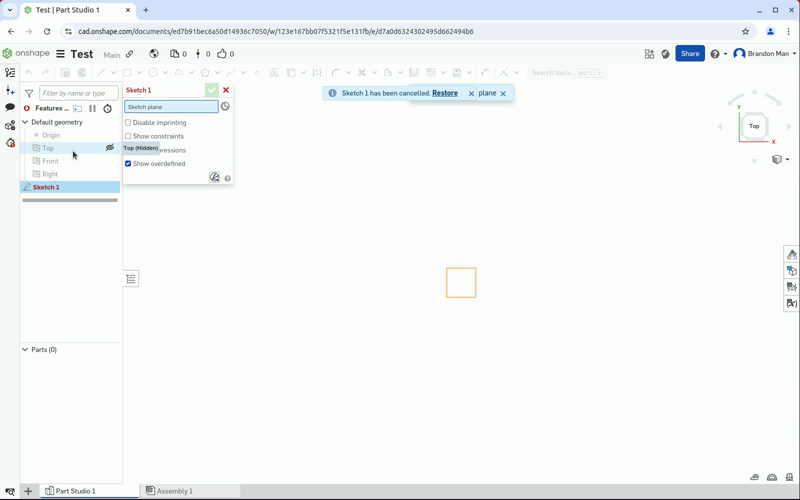
click(73, 150)
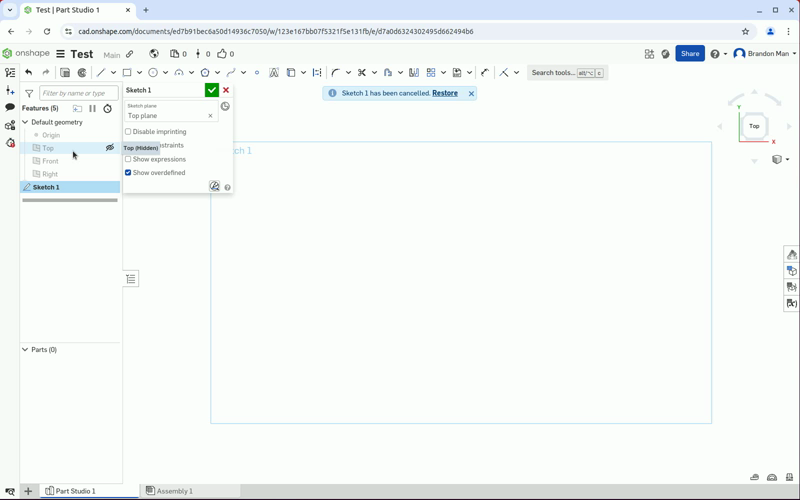
mouse_move(73, 352)
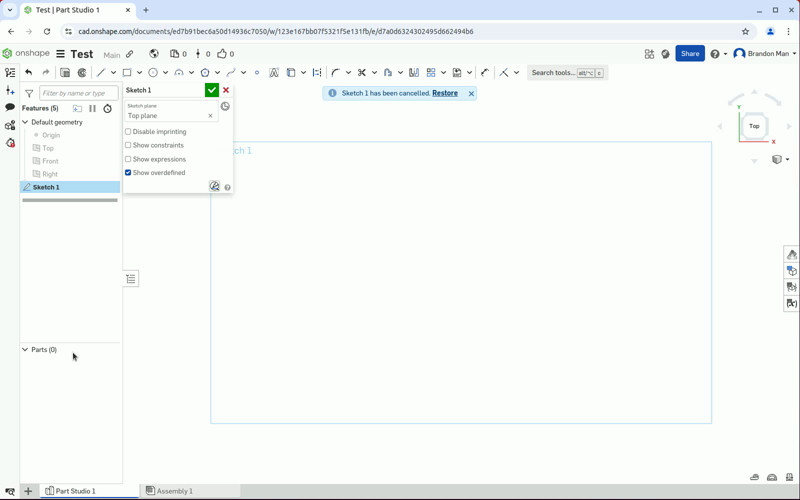
key(y)
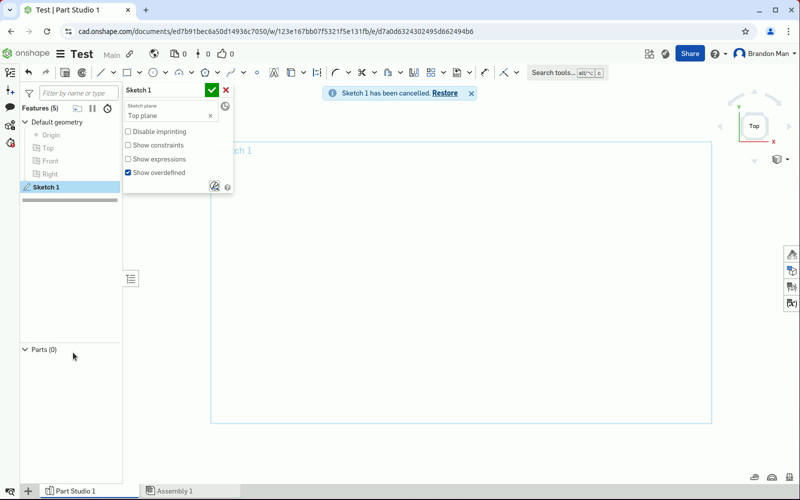
key(a)
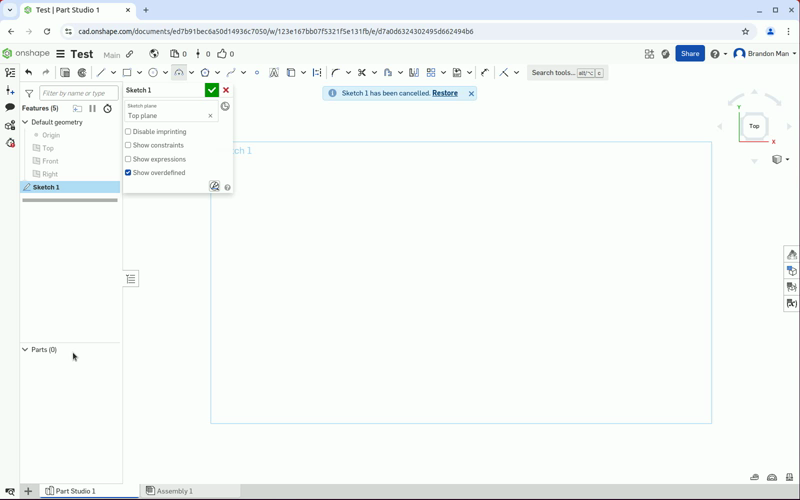
key_down(shift)
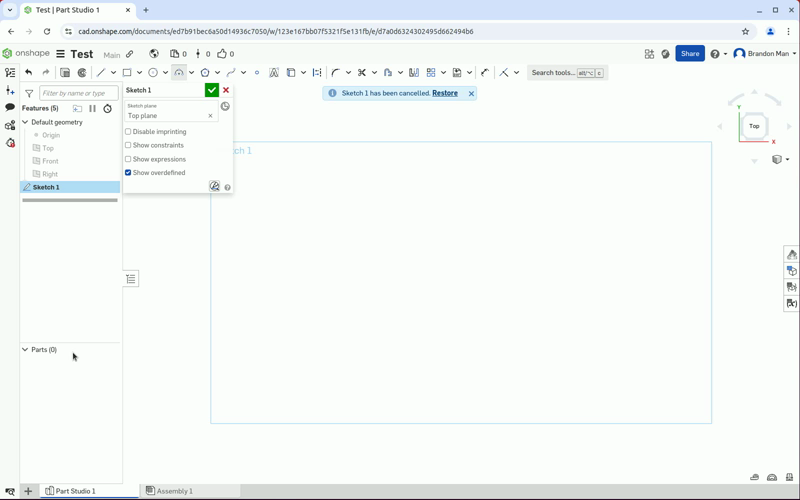
mouse_move(445, 287)
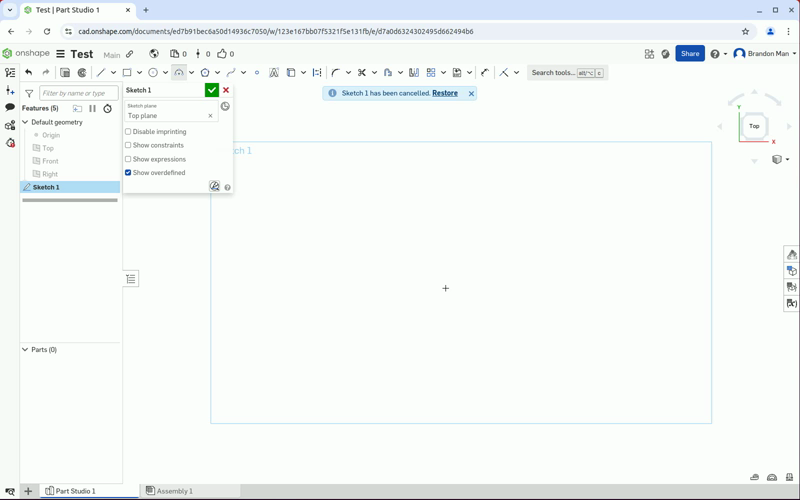
click(445, 287)
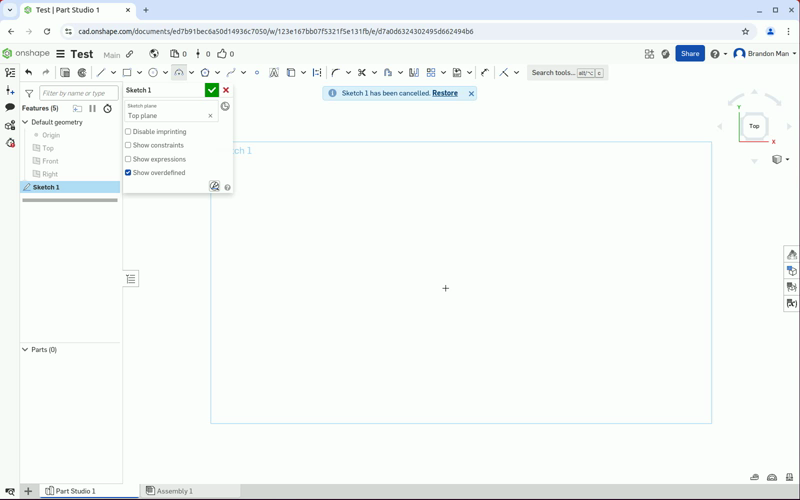
key_up(shift)
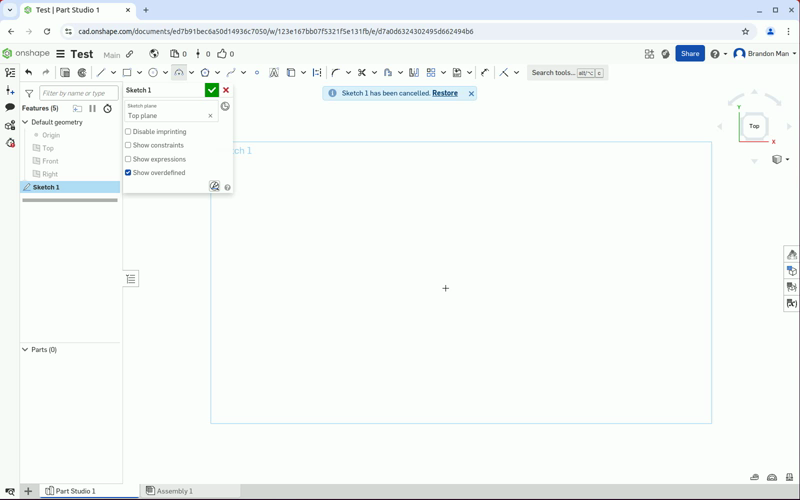
key_down(shift)
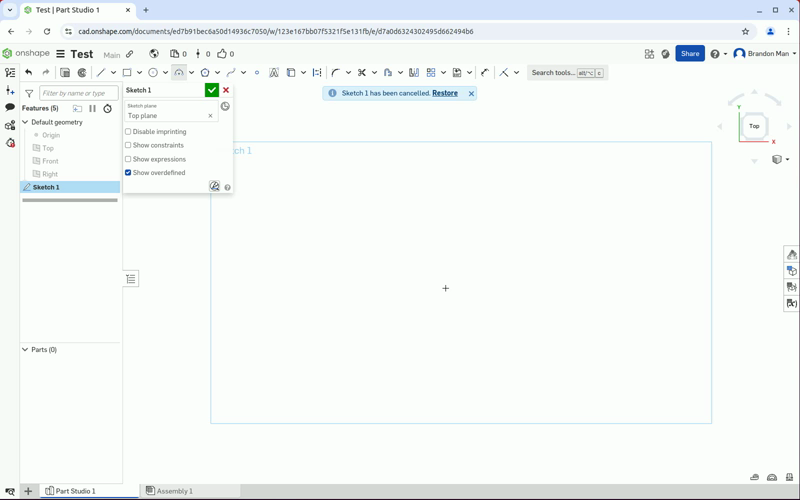
mouse_move(475, 287)
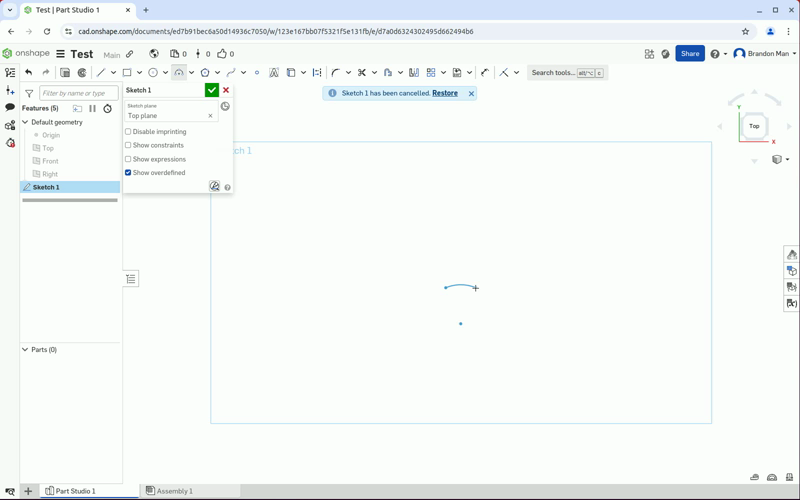
click(475, 287)
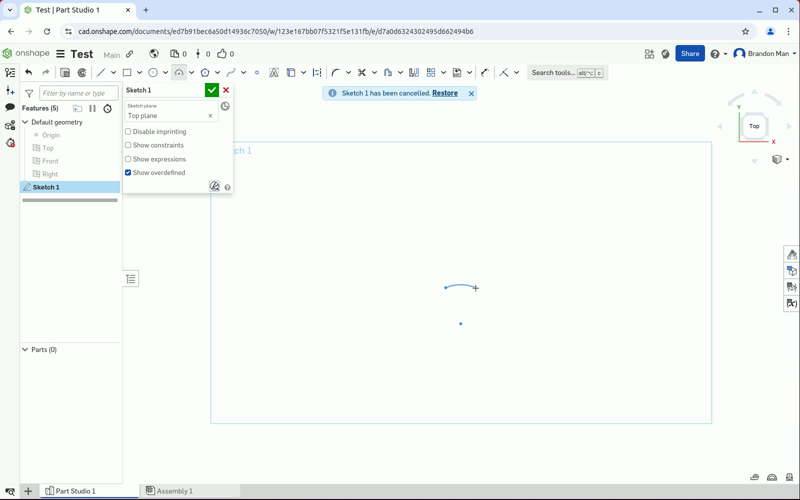
mouse_move(460, 284)
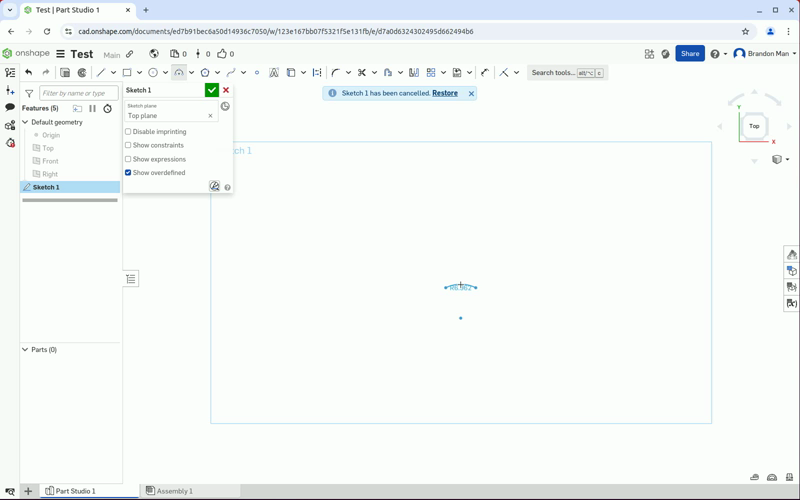
click(460, 284)
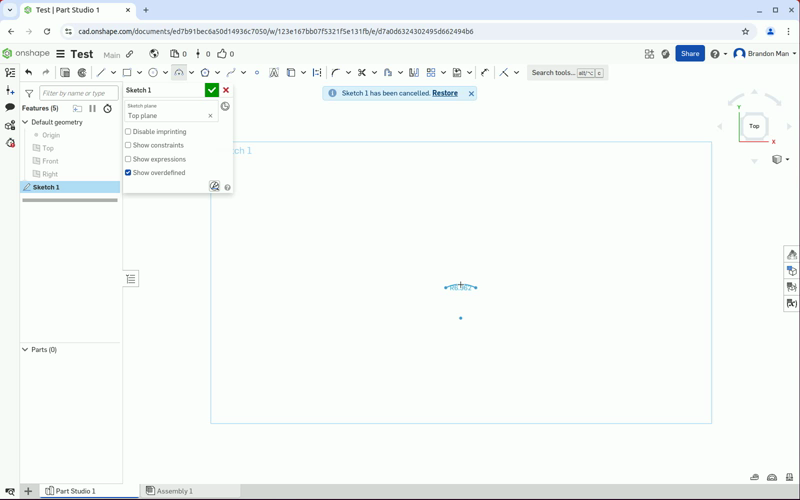
key_up(shift)
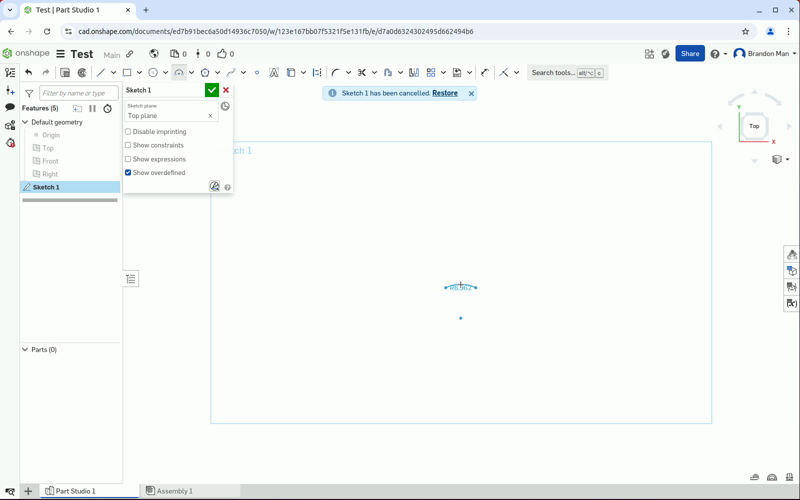
mouse_move(475, 287)
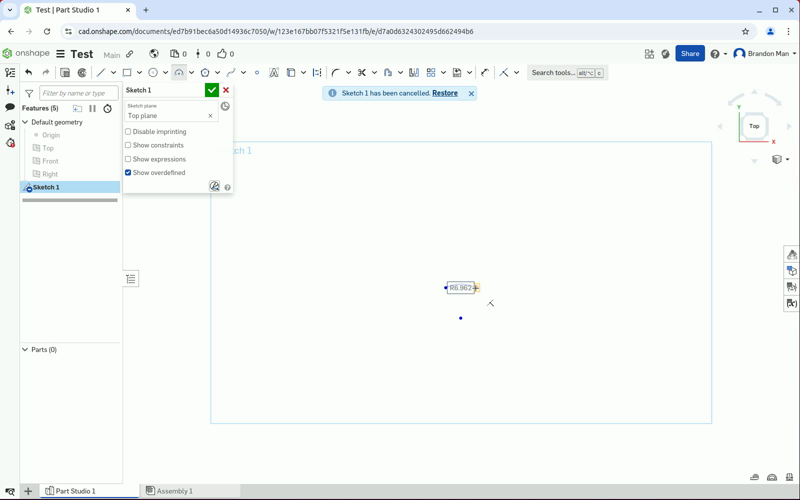
click(475, 287)
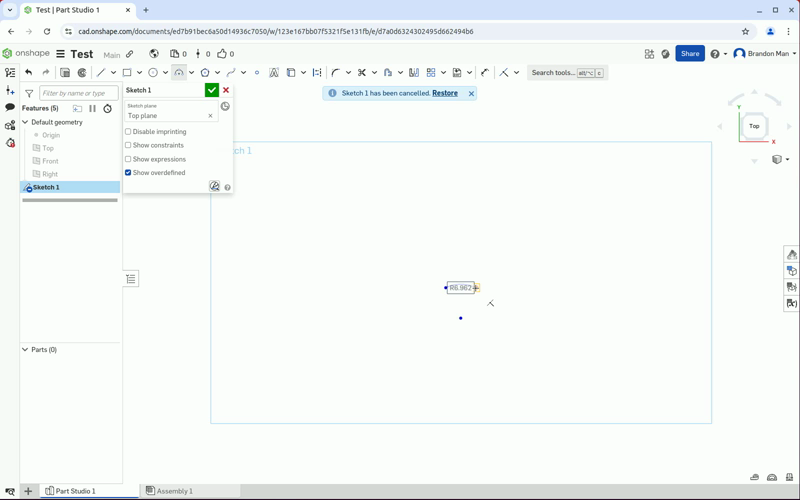
key_down(shift)
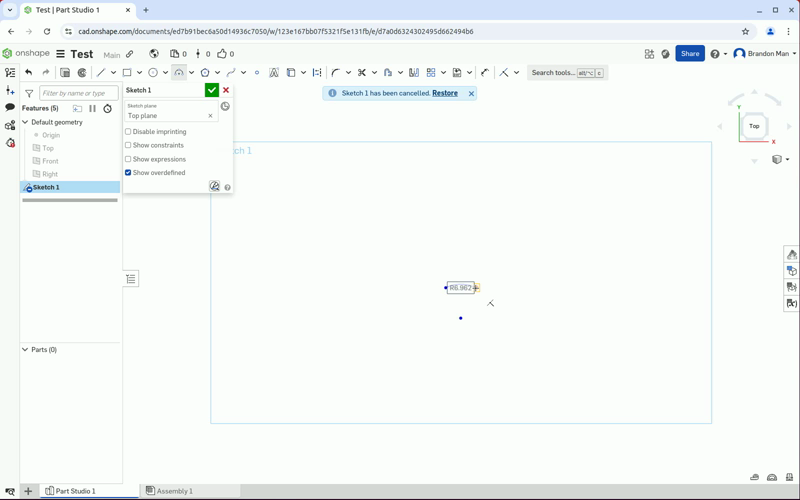
mouse_move(473, 234)
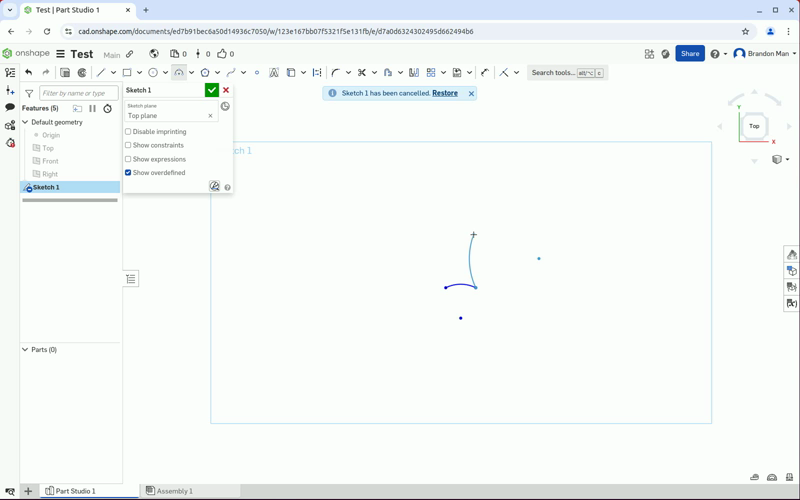
click(473, 234)
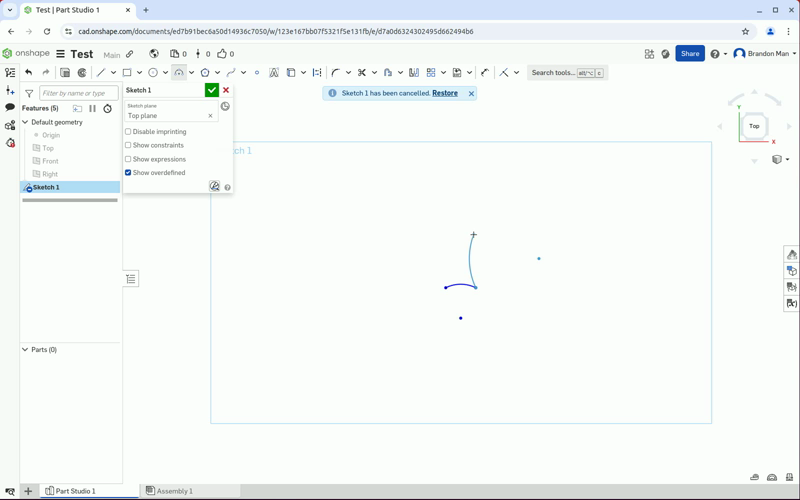
mouse_move(490, 260)
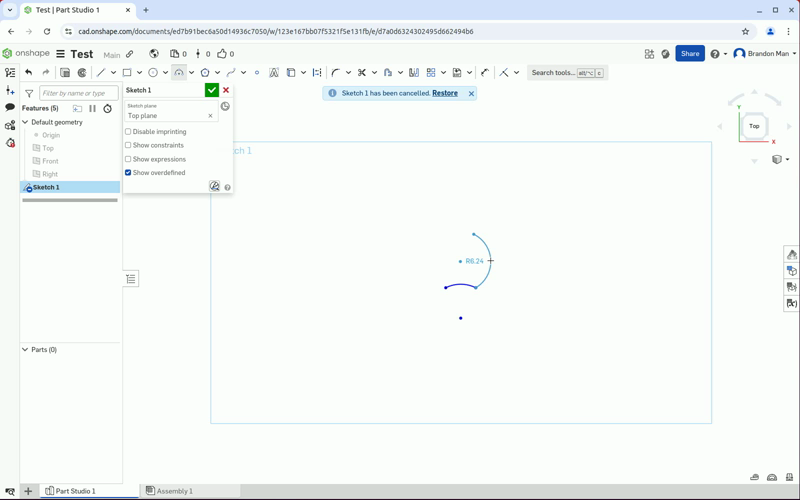
click(490, 260)
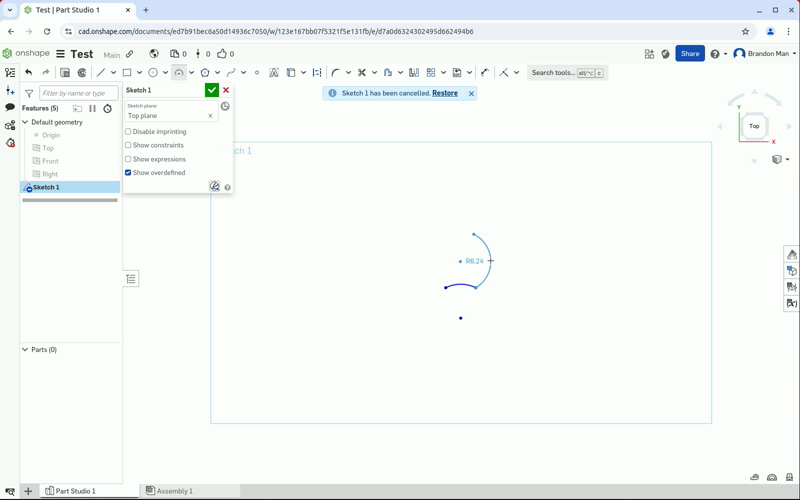
key_up(shift)
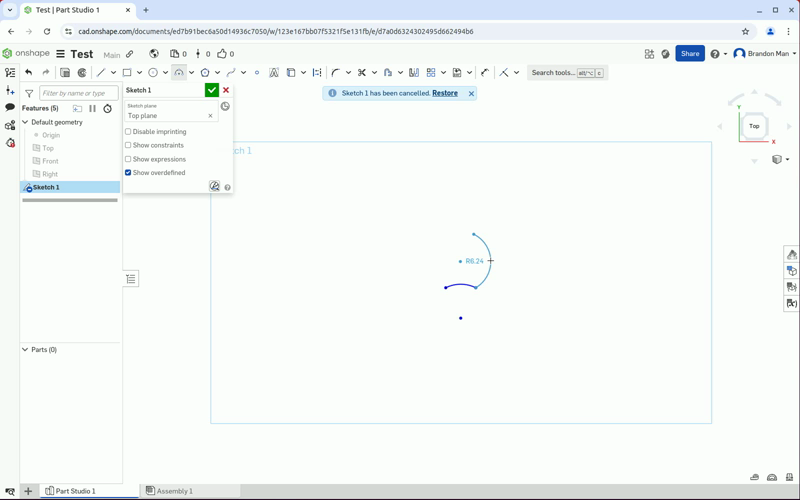
mouse_move(473, 234)
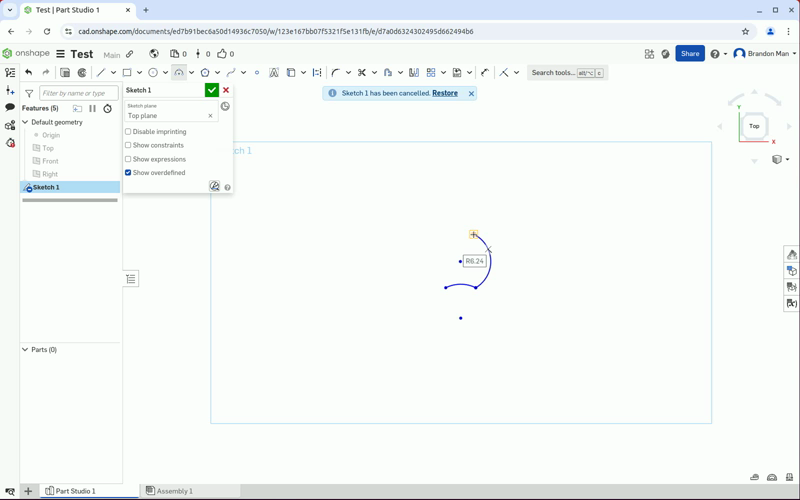
click(473, 234)
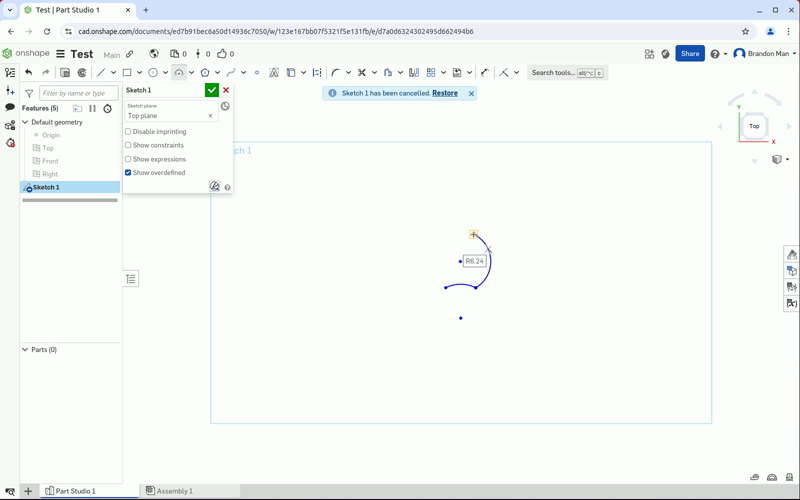
key_down(shift)
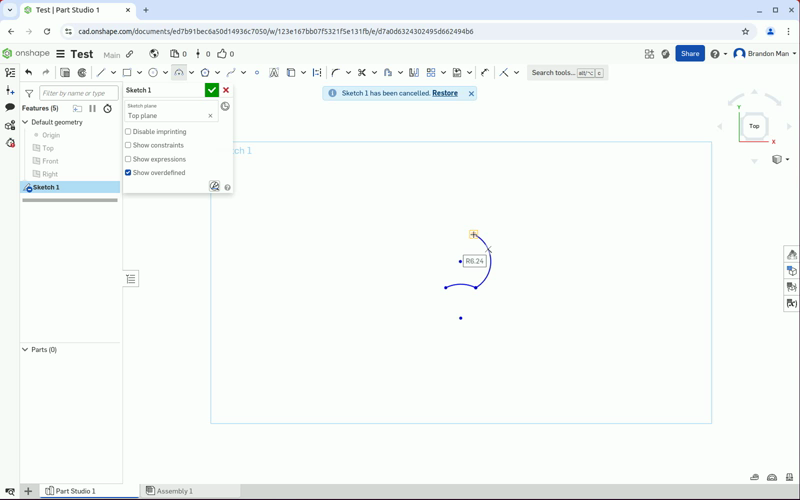
mouse_move(447, 234)
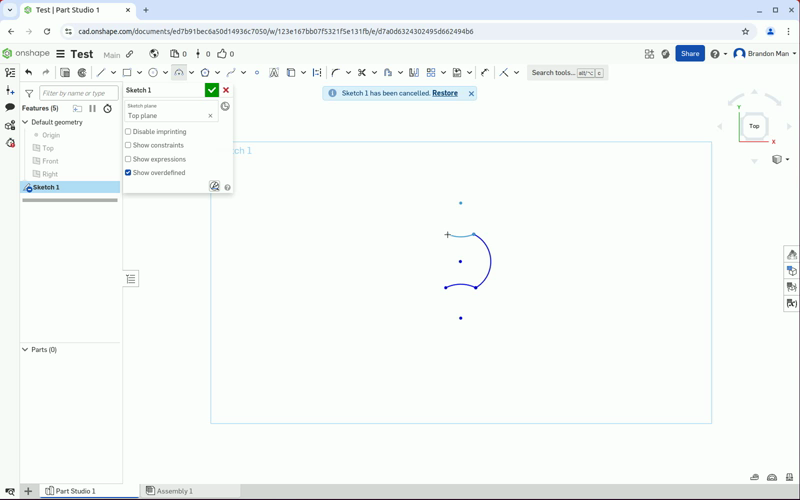
click(447, 234)
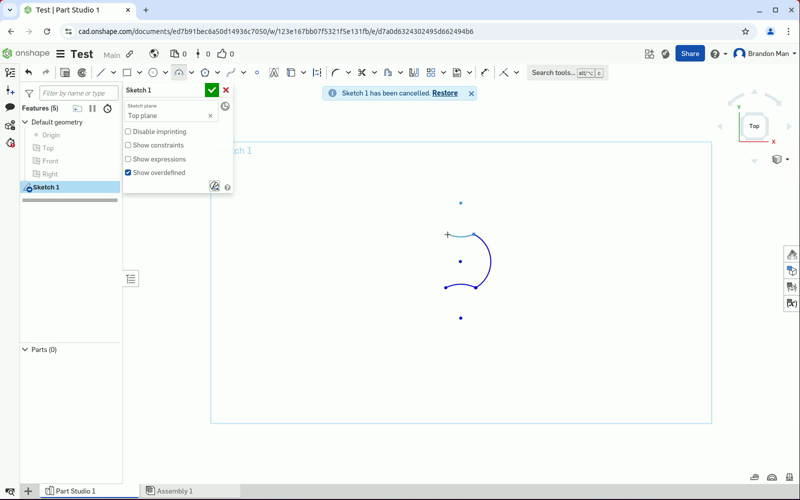
mouse_move(460, 239)
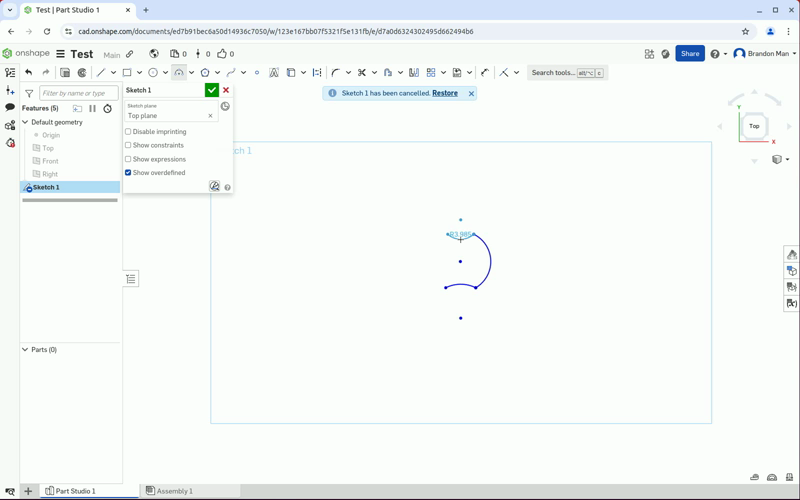
click(460, 239)
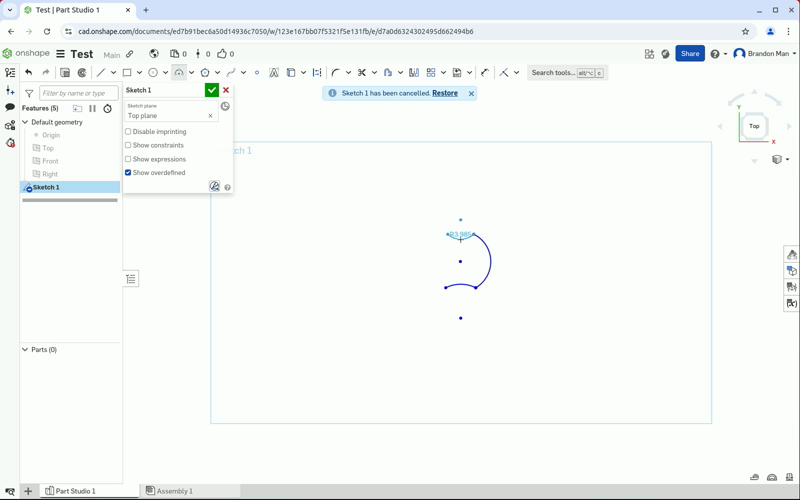
key_up(shift)
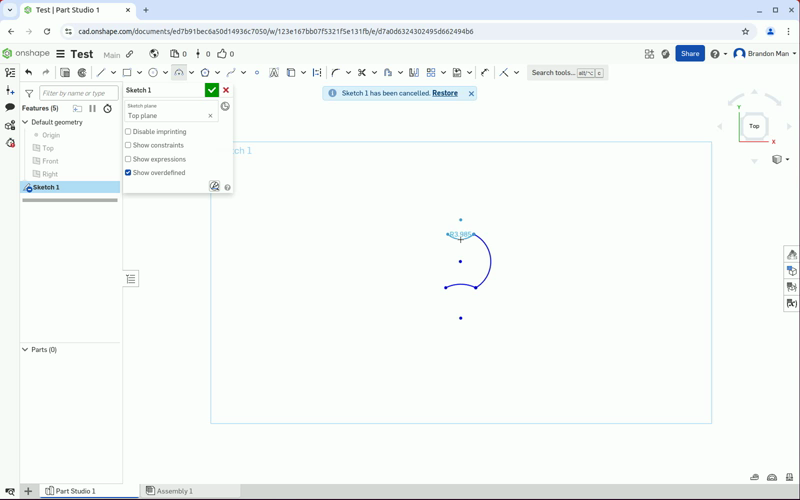
mouse_move(447, 234)
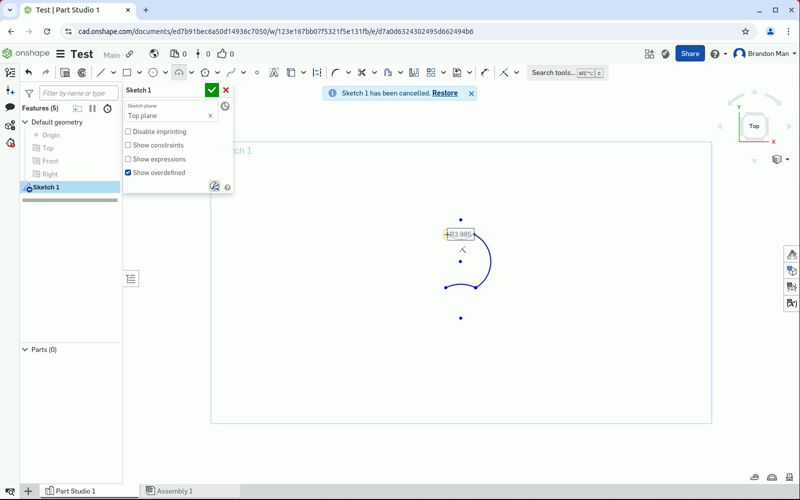
click(447, 234)
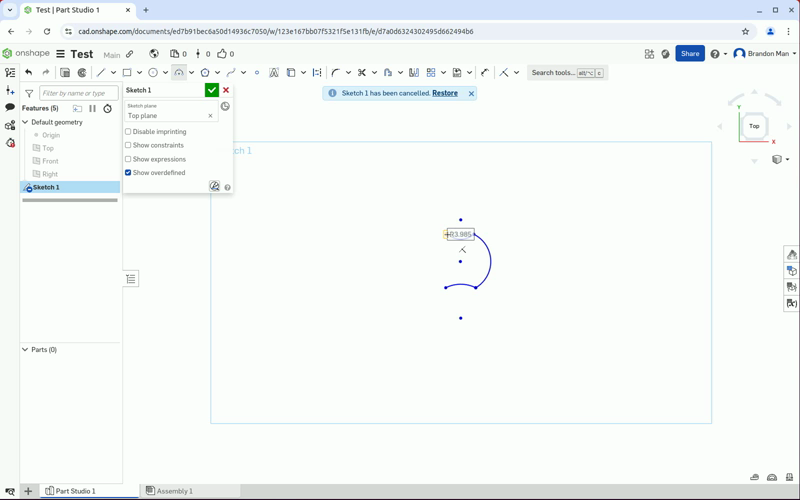
mouse_move(445, 287)
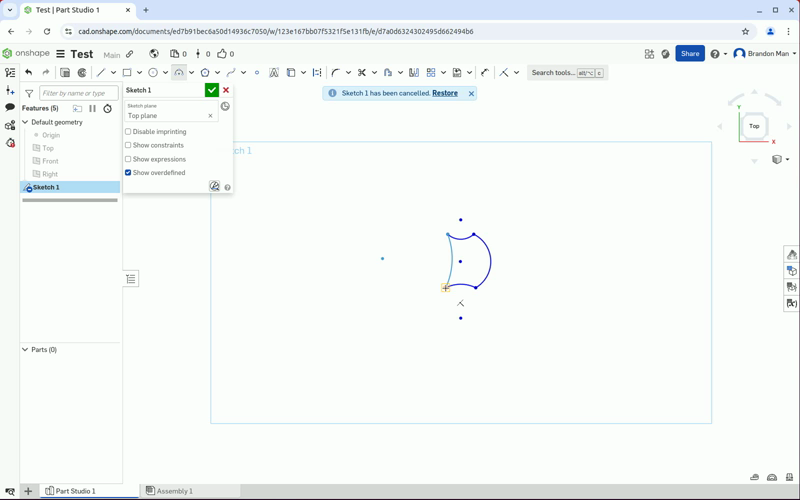
click(445, 287)
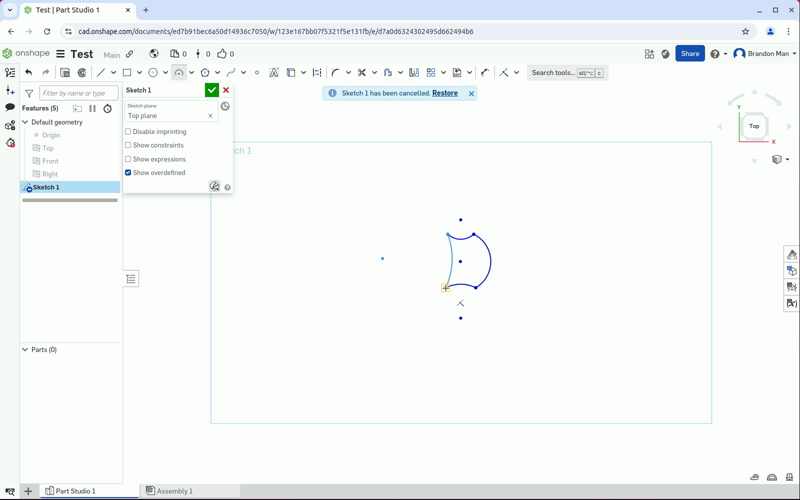
key_down(shift)
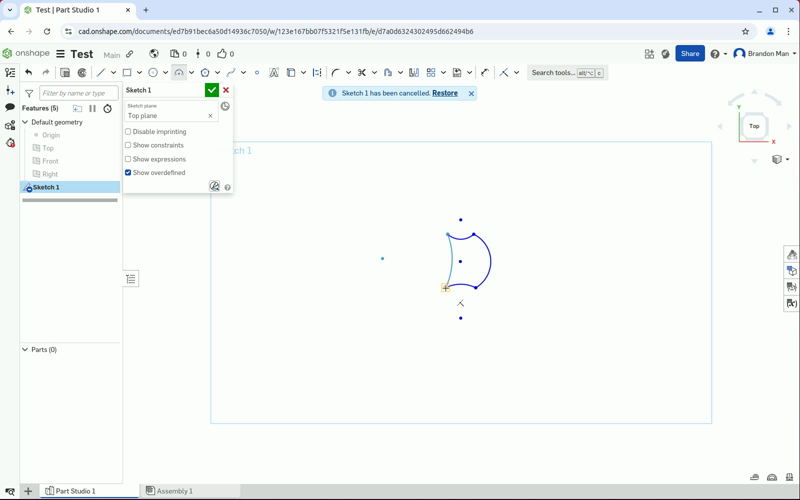
mouse_move(430, 260)
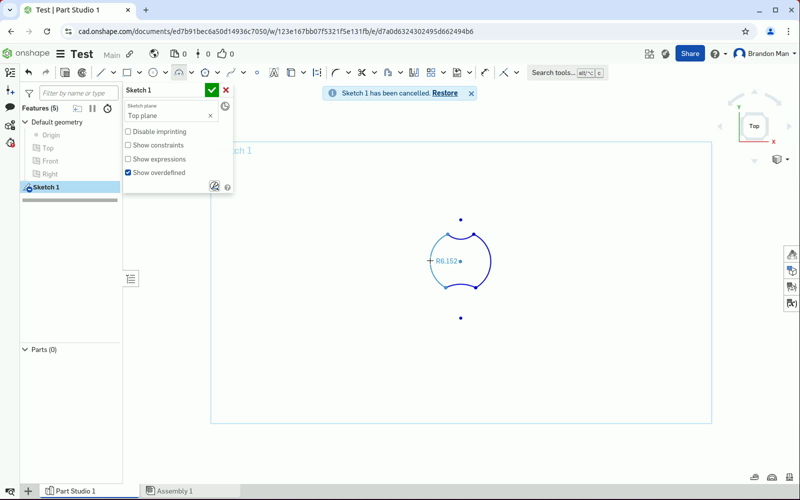
click(430, 260)
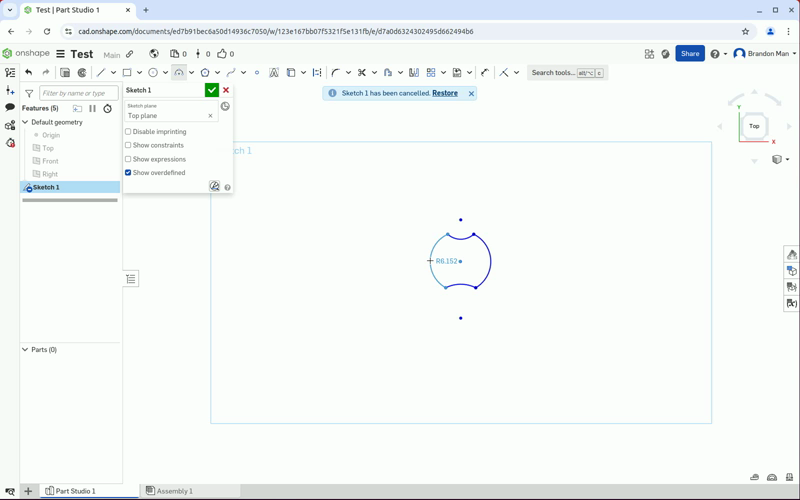
key_up(shift)
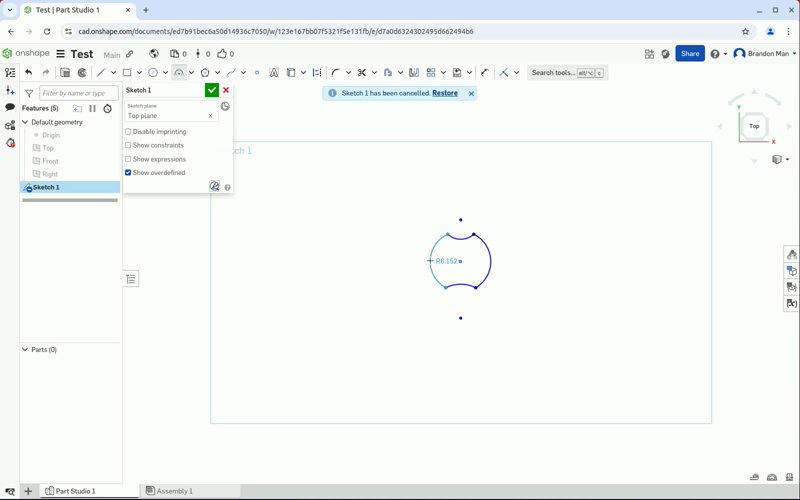
key(esc)
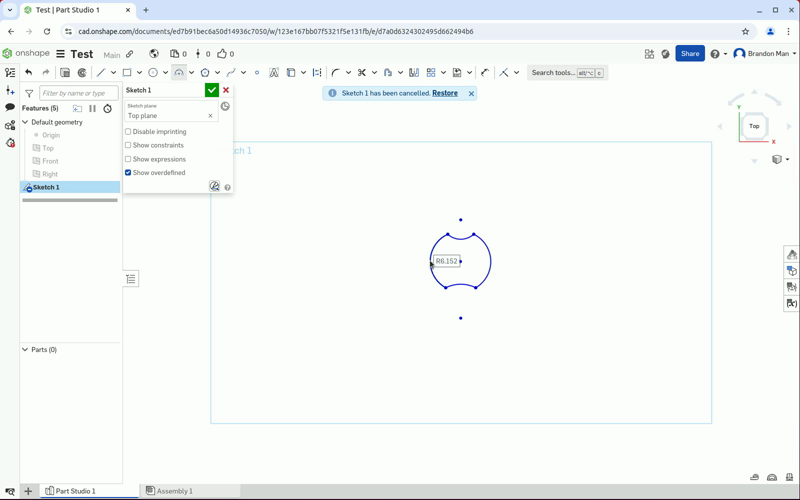
mouse_move(478, 245)
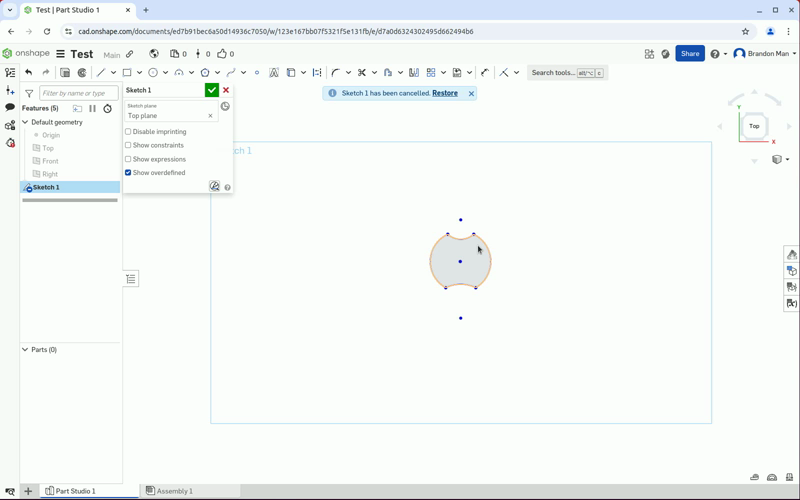
click(478, 245)
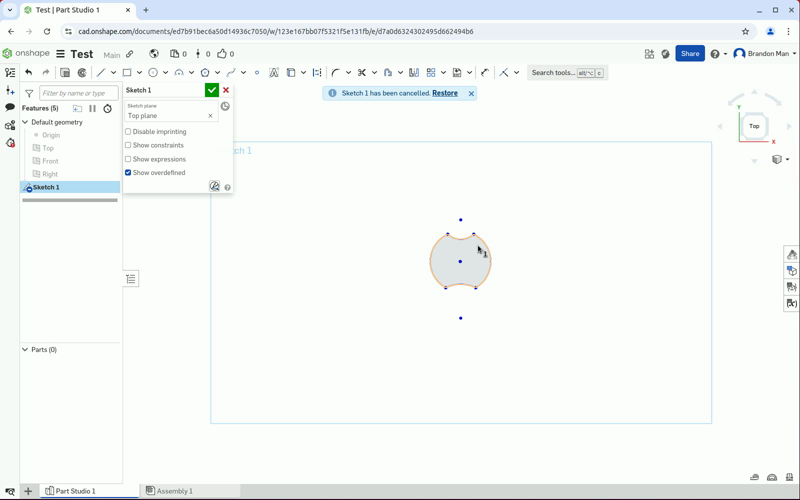
mouse_move(73, 352)
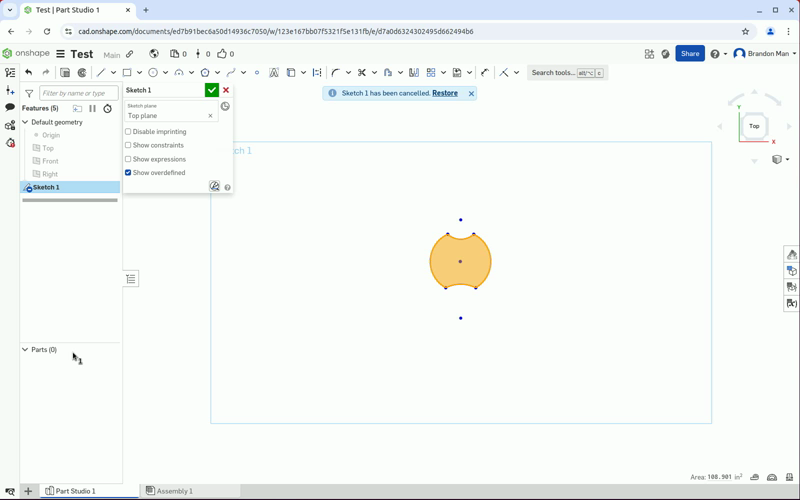
key(shift+y)
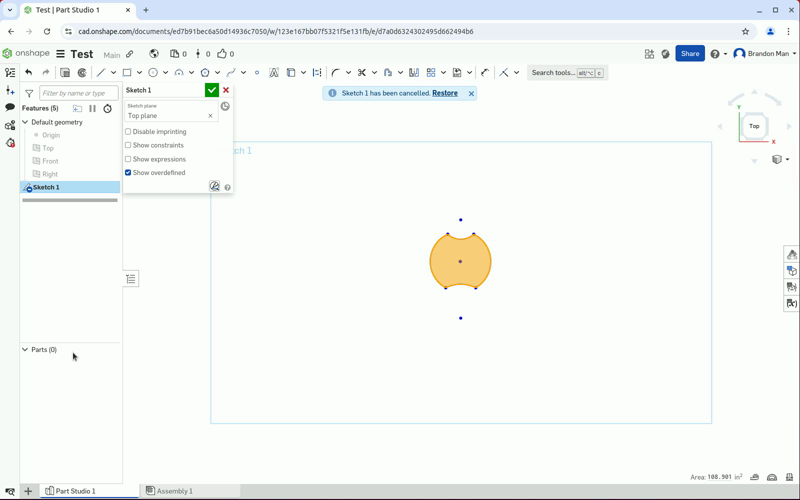
key(shift+e)
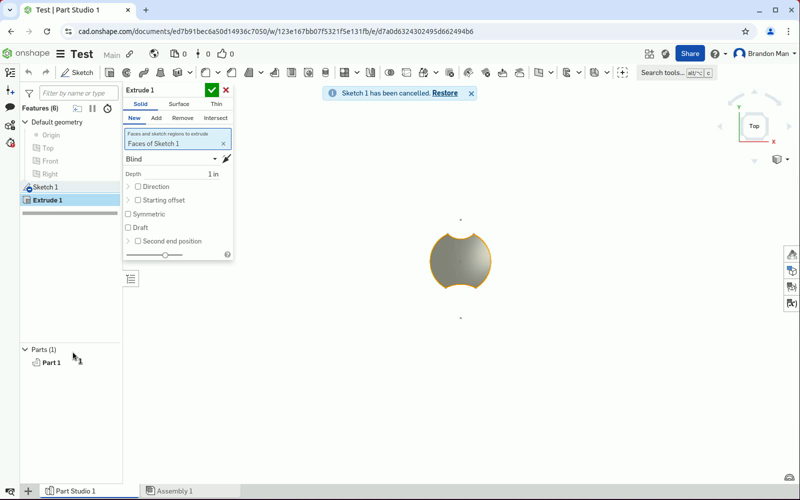
mouse_move(143, 106)
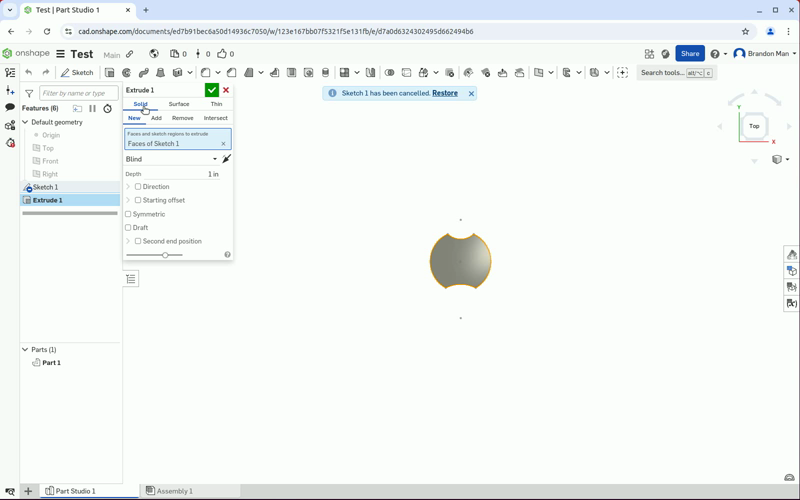
click(143, 106)
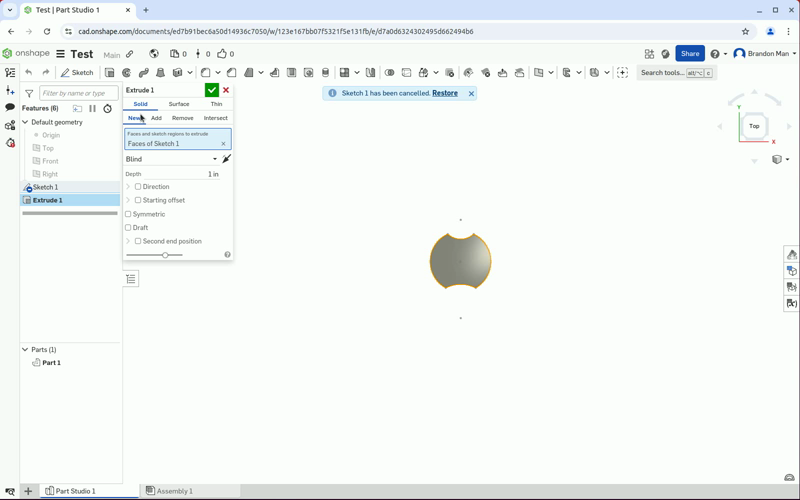
mouse_move(137, 120)
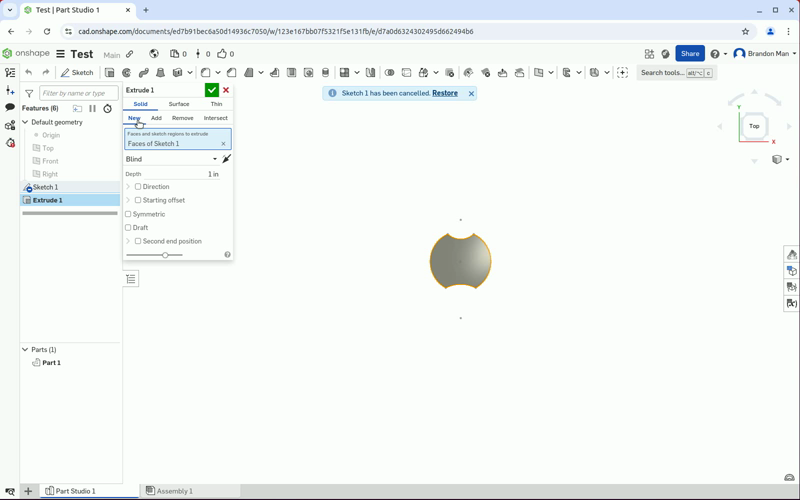
click(137, 120)
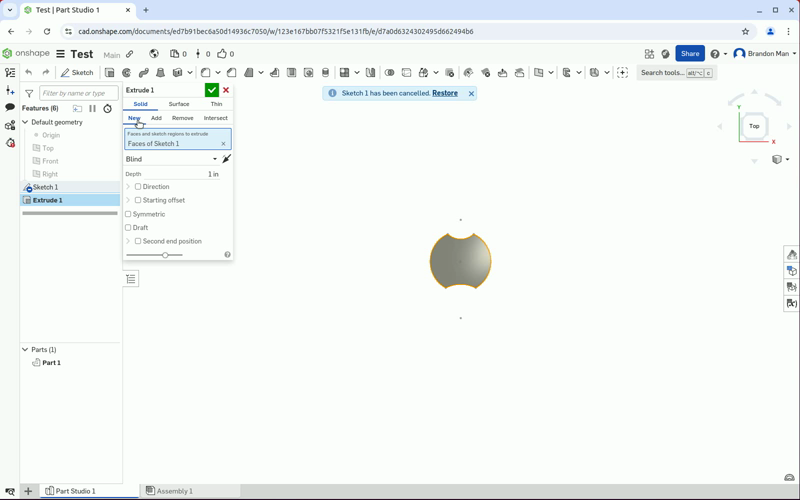
key(tab, 4)
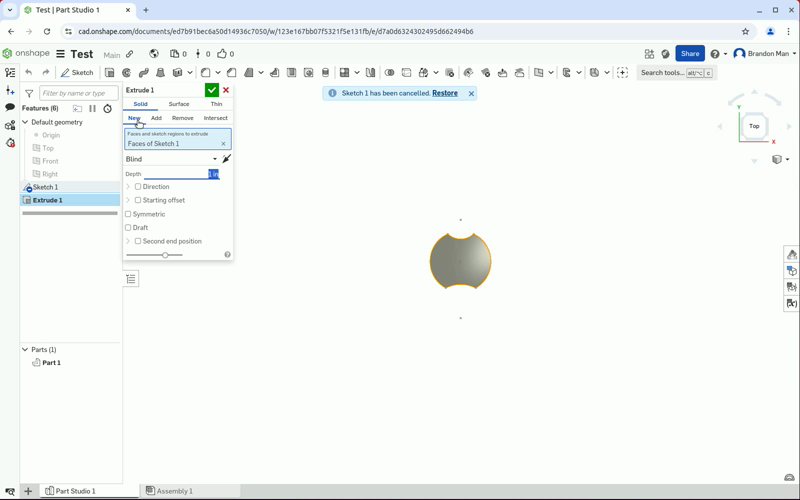
text(23.108)
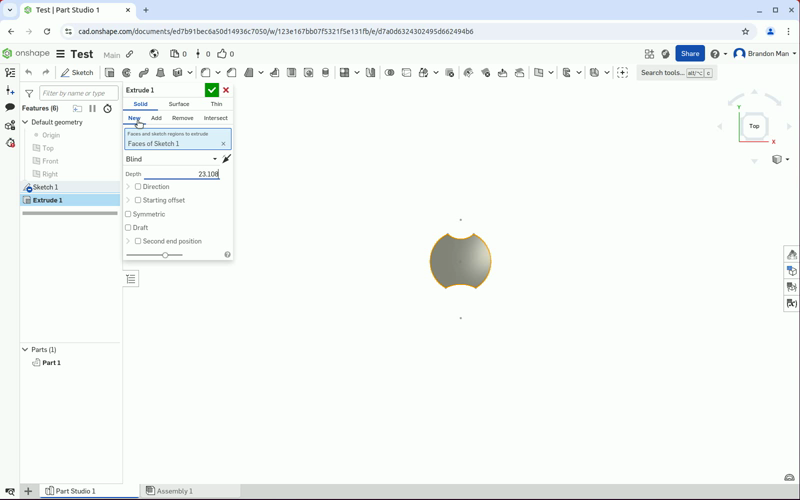
key(enter)
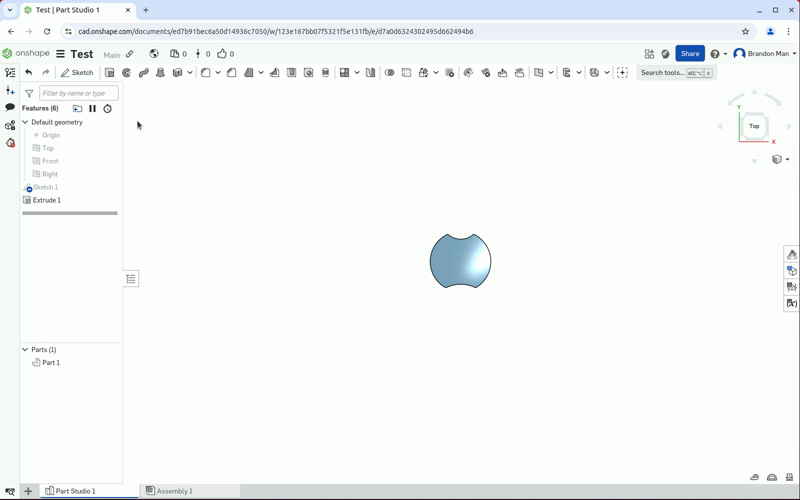
key(shift+h)
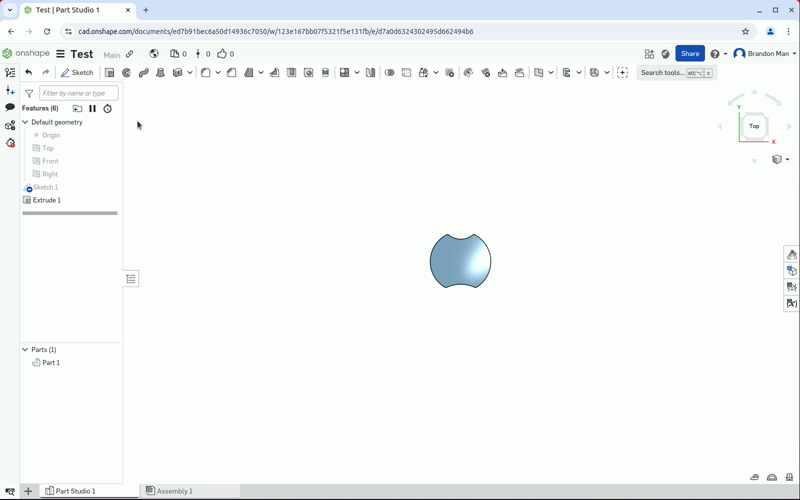
key(shift+h)
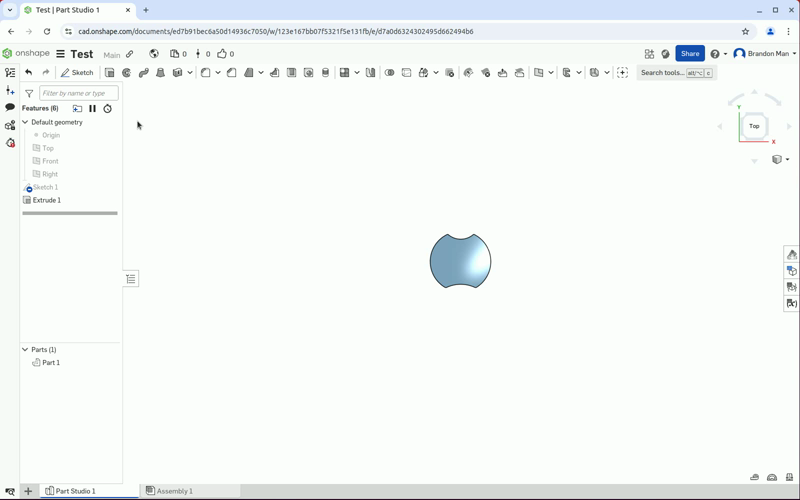
mouse_move(73, 189)
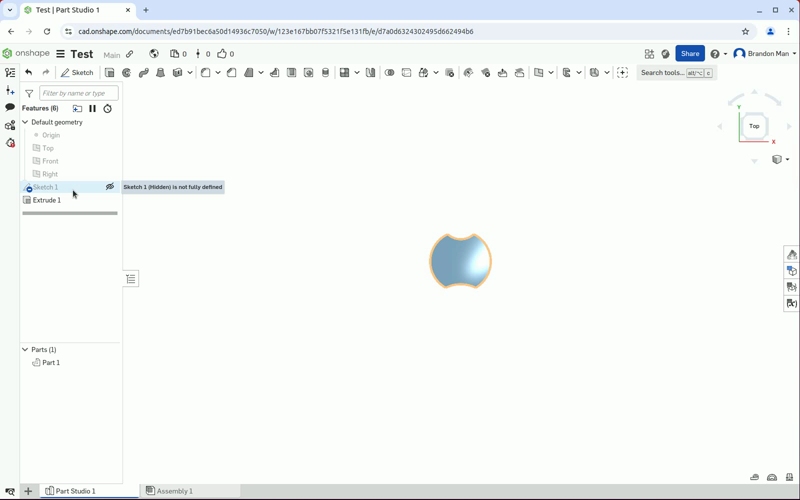
click(73, 189)
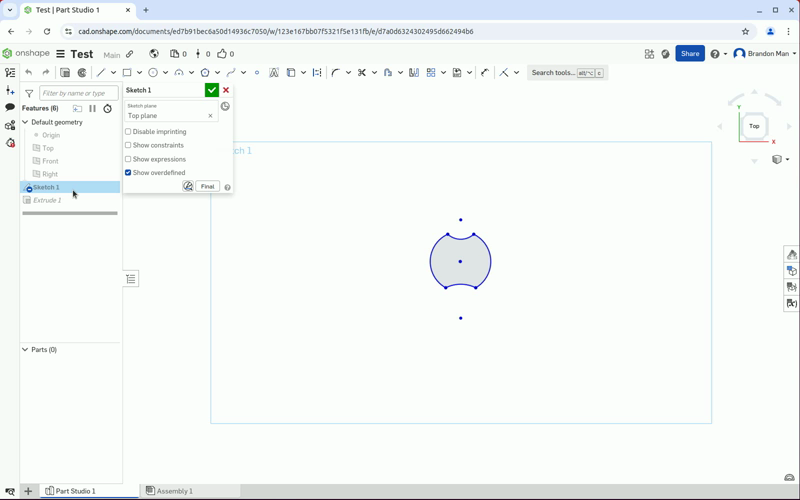
mouse_move(229, 92)
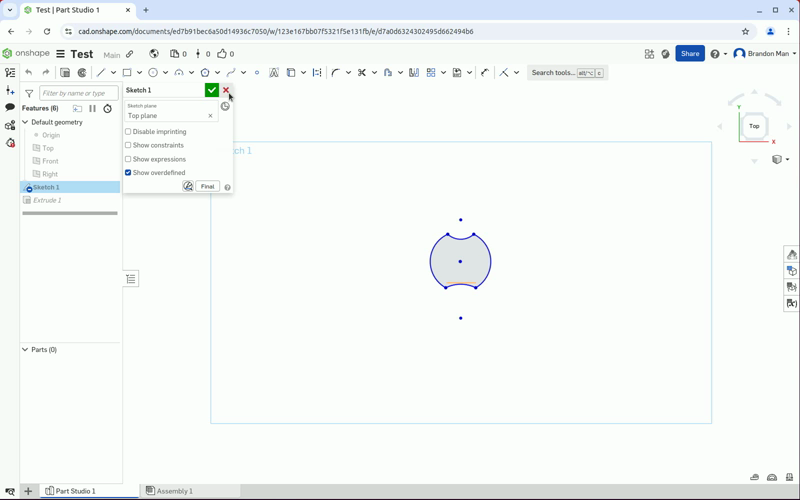
click(229, 92)
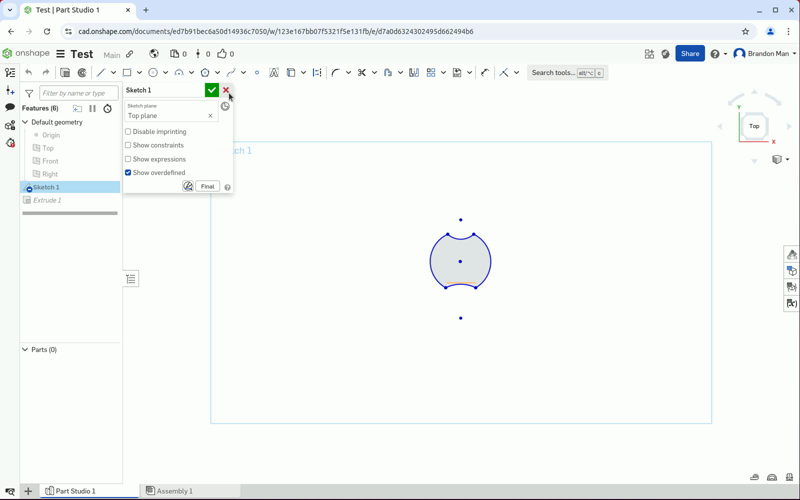
key(shift+s)
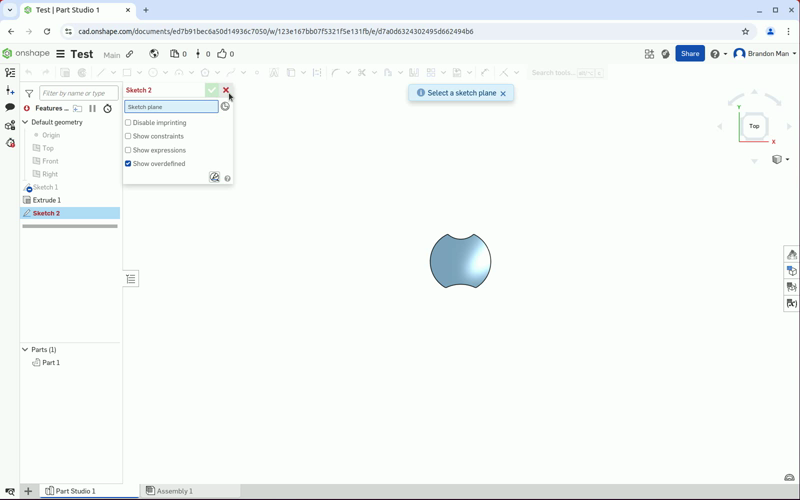
mouse_move(73, 150)
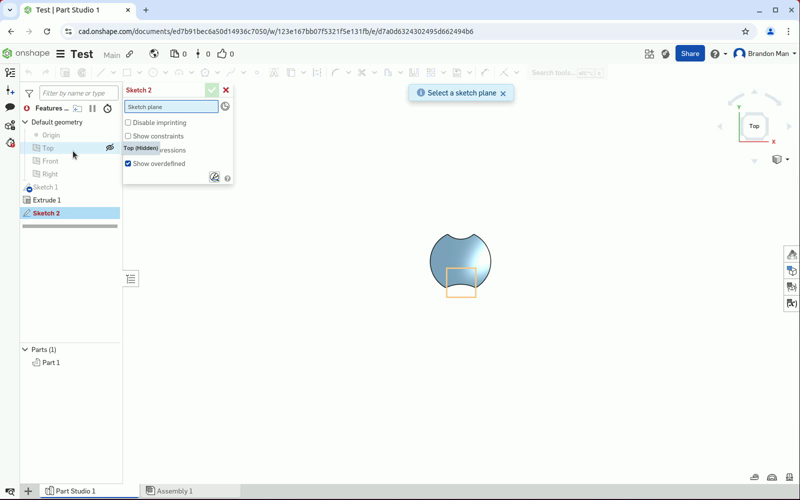
click(73, 150)
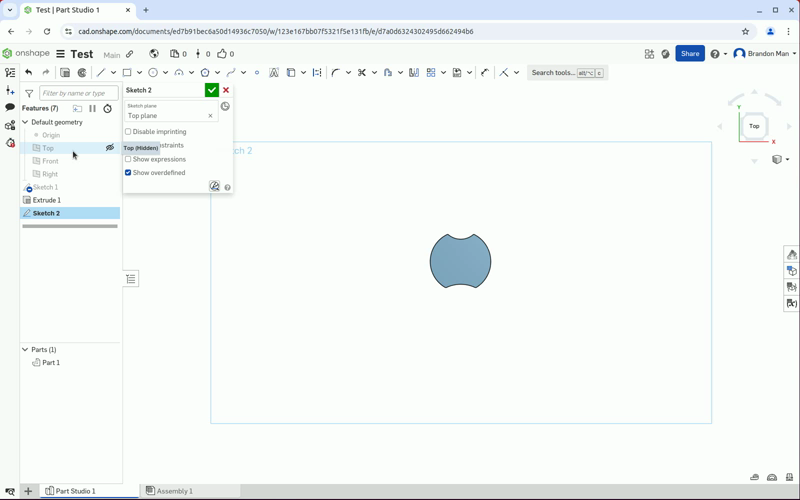
mouse_move(73, 352)
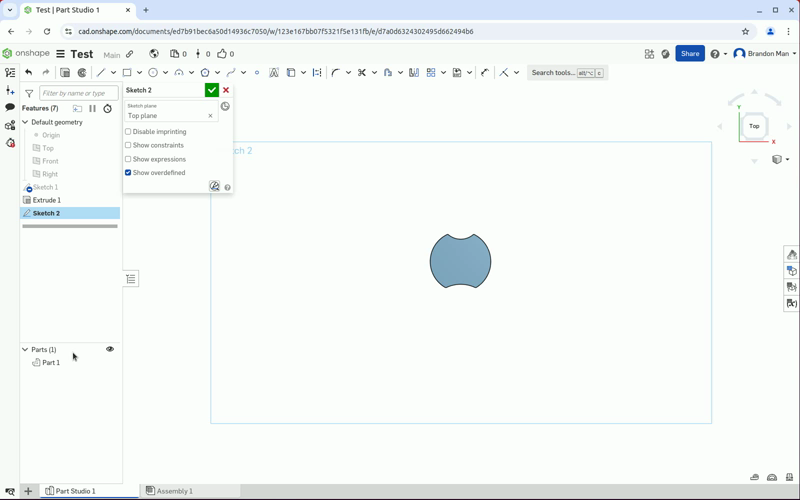
key(y)
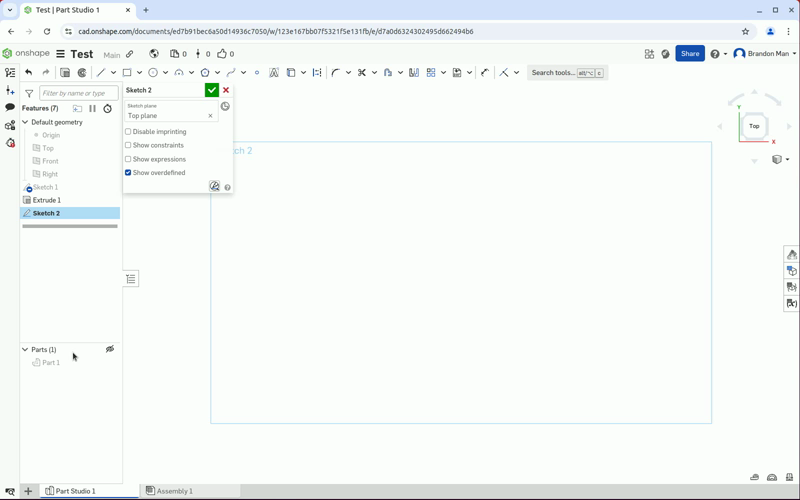
key(a)
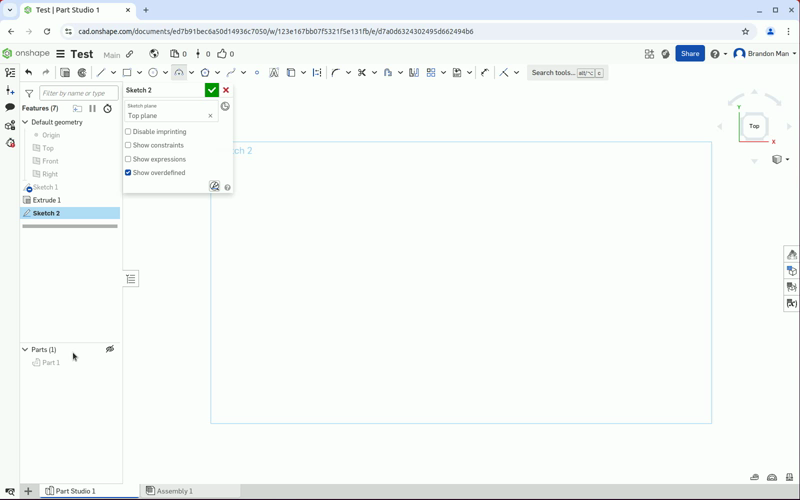
key_down(shift)
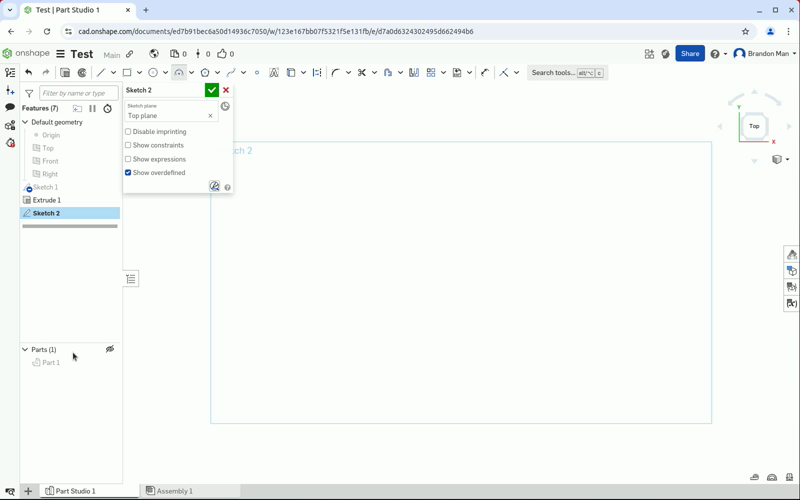
mouse_move(447, 236)
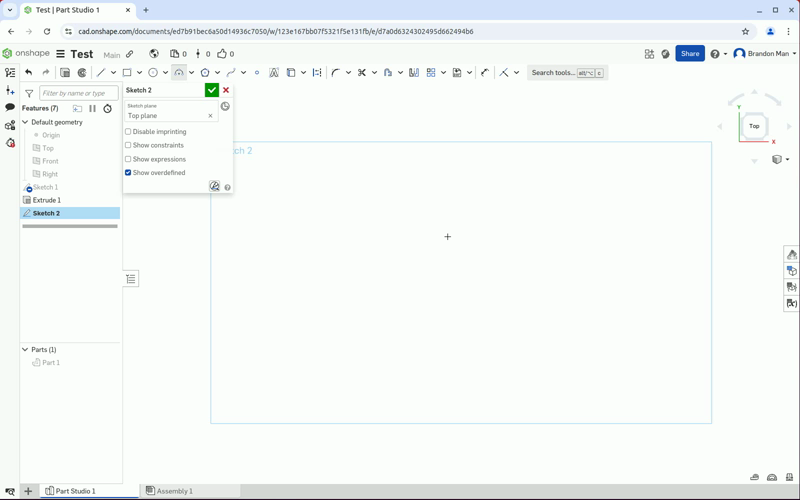
click(447, 236)
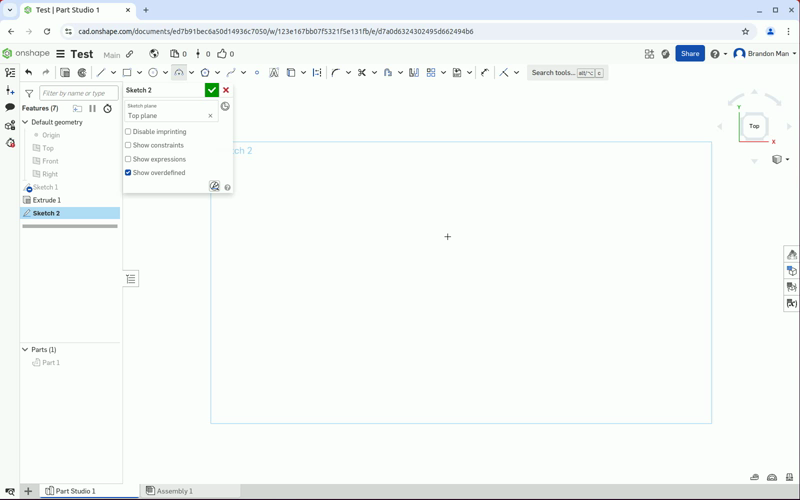
key_up(shift)
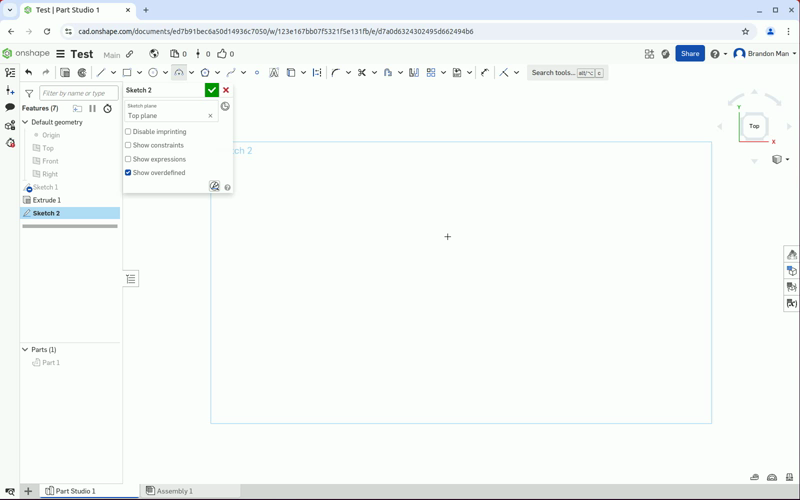
key_down(shift)
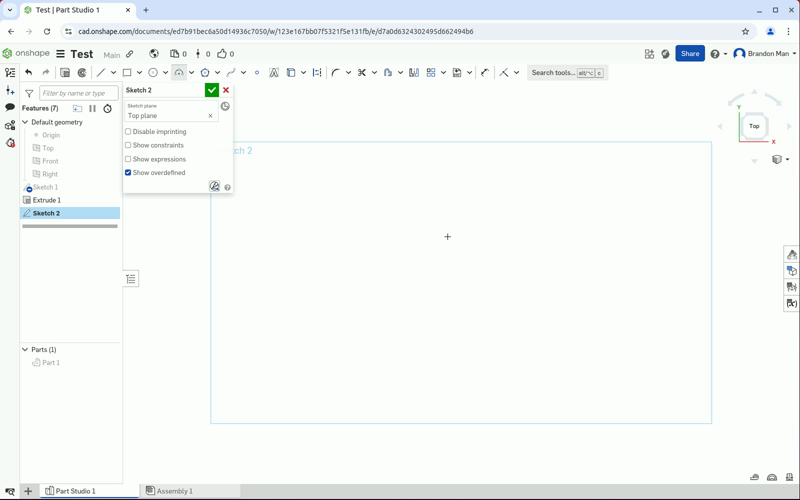
mouse_move(474, 236)
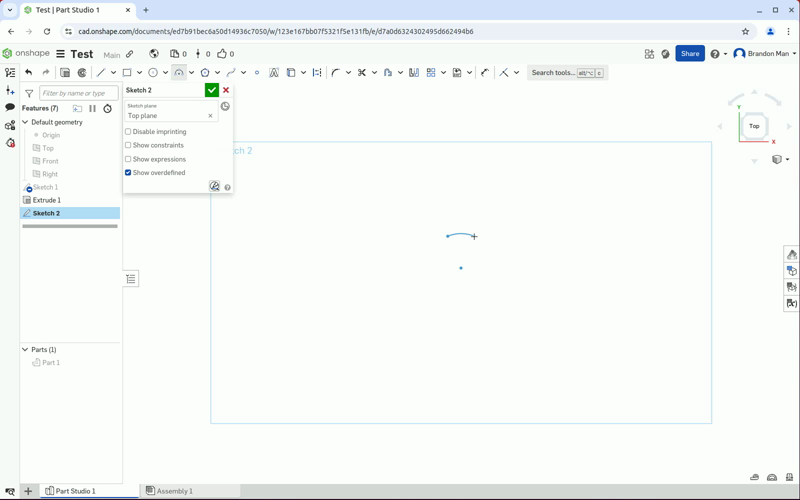
click(474, 236)
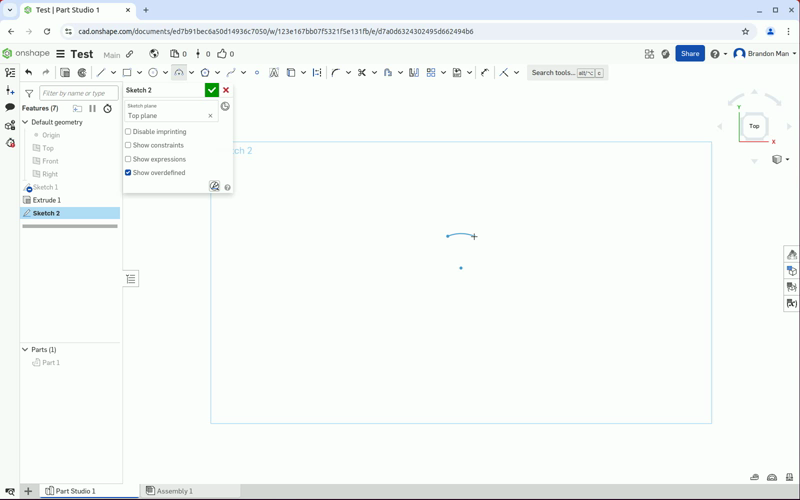
mouse_move(461, 233)
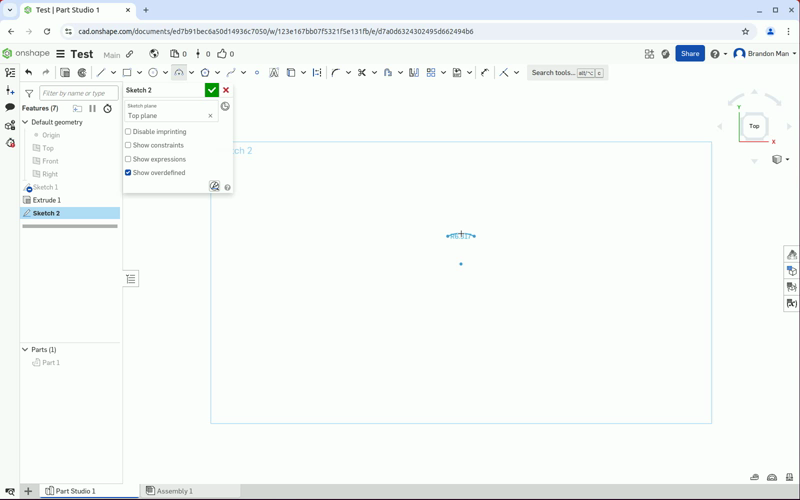
click(461, 233)
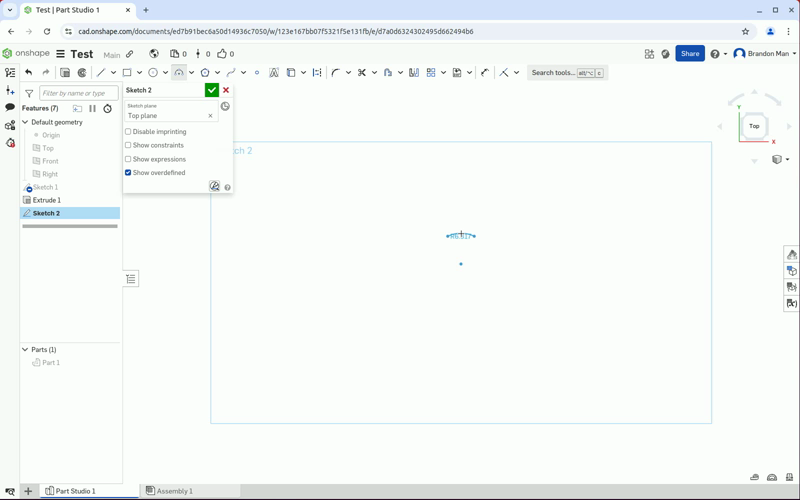
key_up(shift)
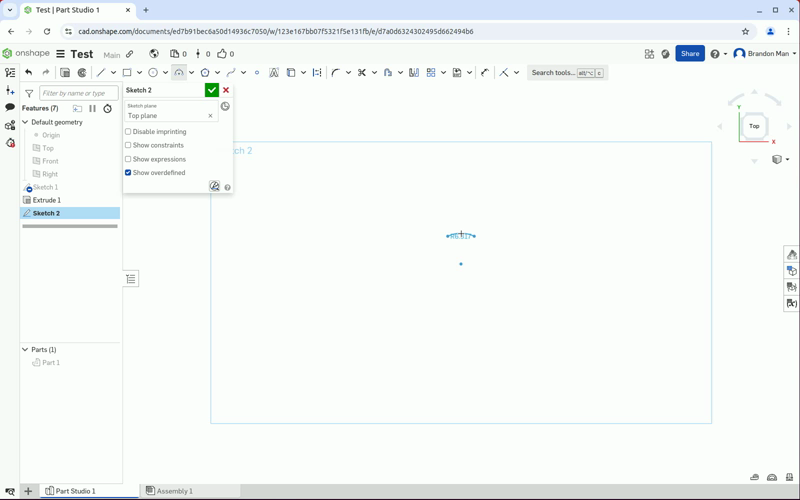
mouse_move(474, 236)
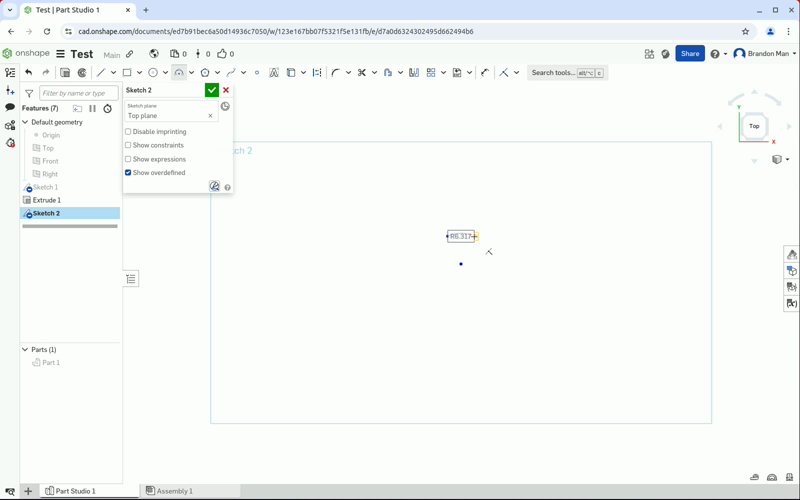
click(474, 236)
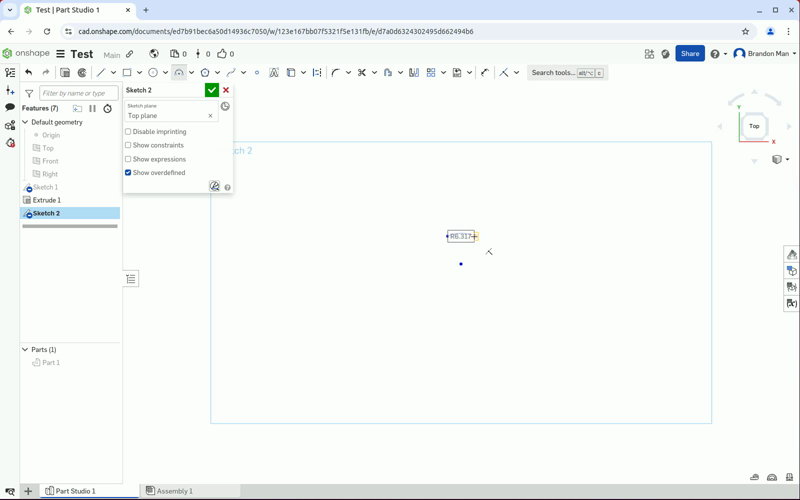
mouse_move(447, 236)
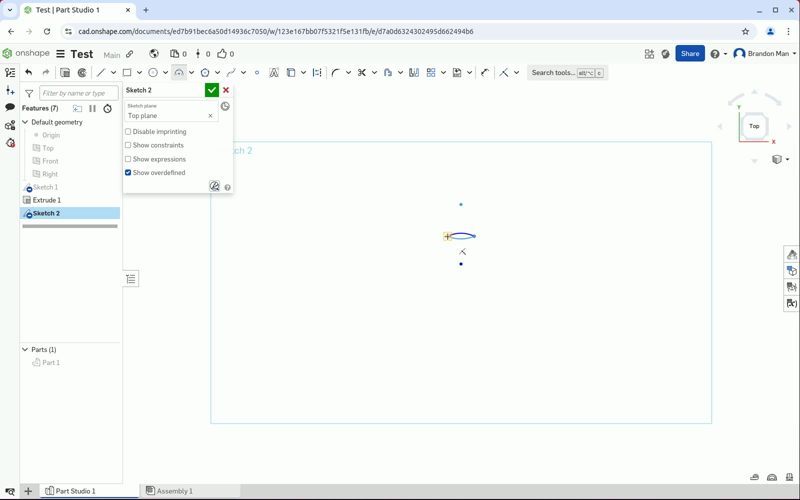
click(447, 236)
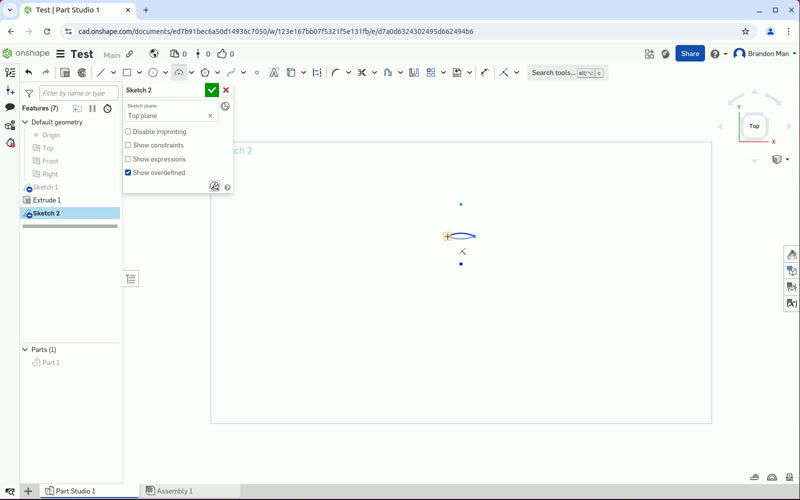
key_down(shift)
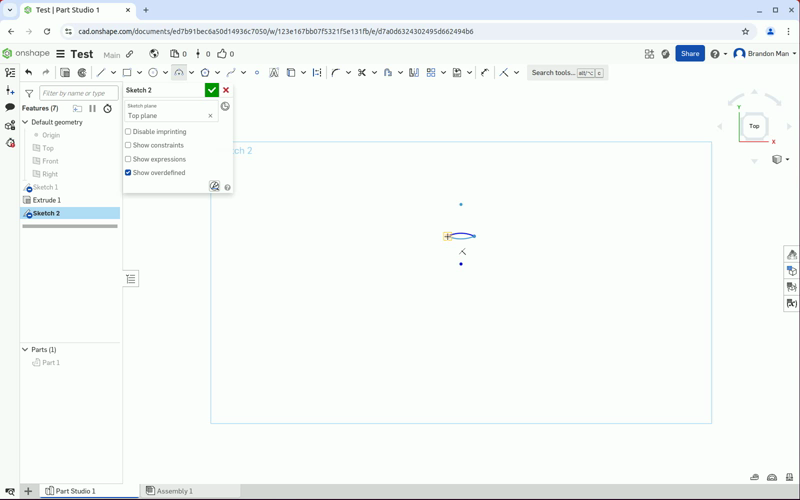
mouse_move(461, 202)
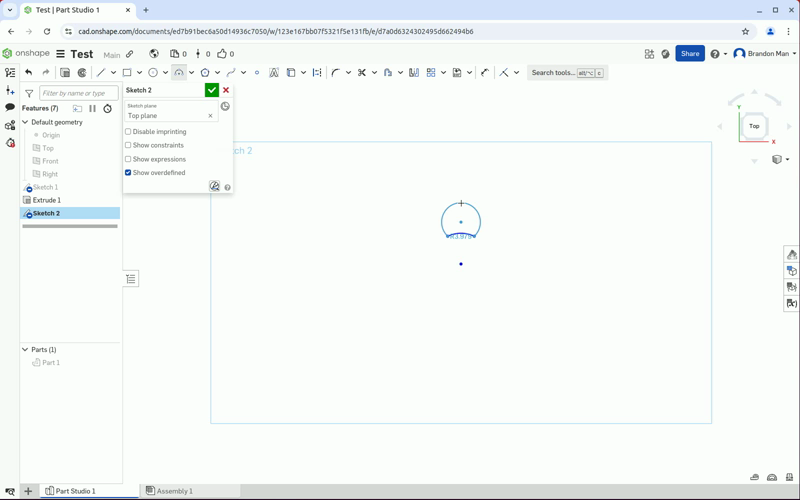
click(461, 202)
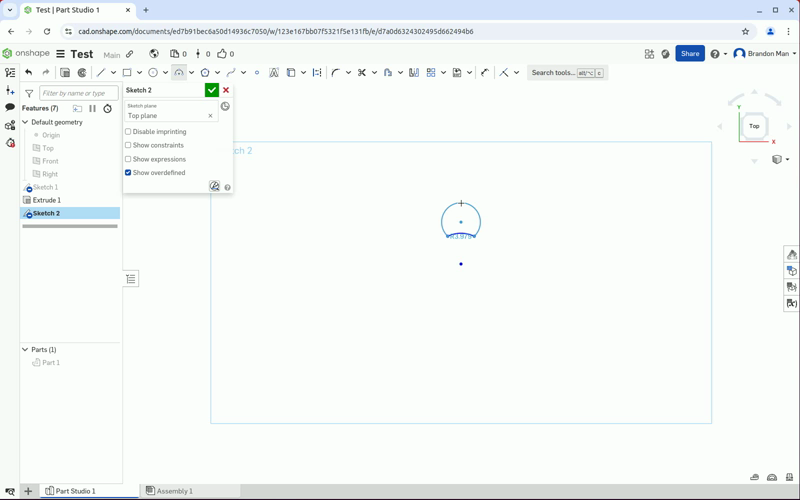
key_up(shift)
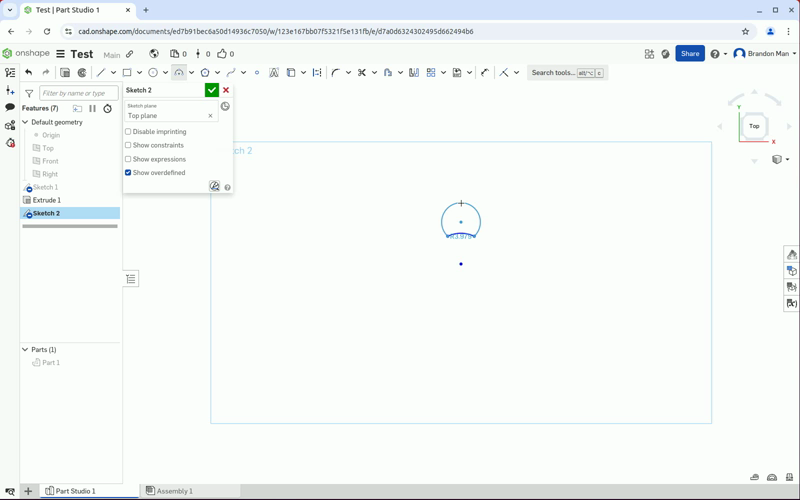
key(esc)
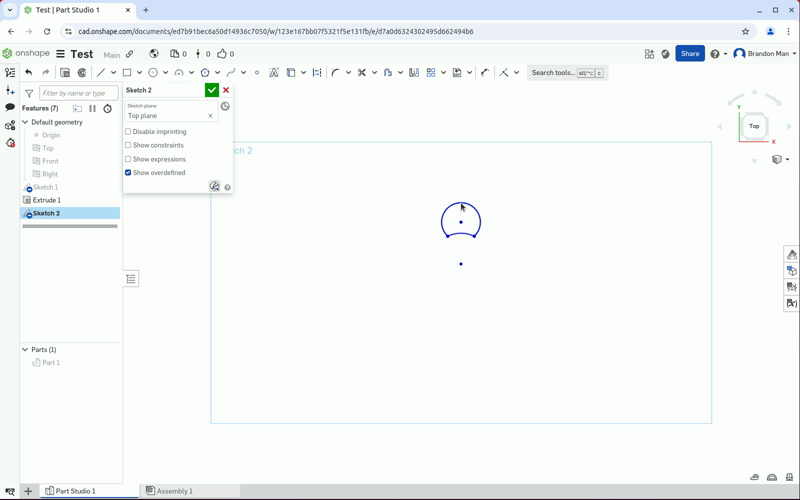
mouse_move(466, 214)
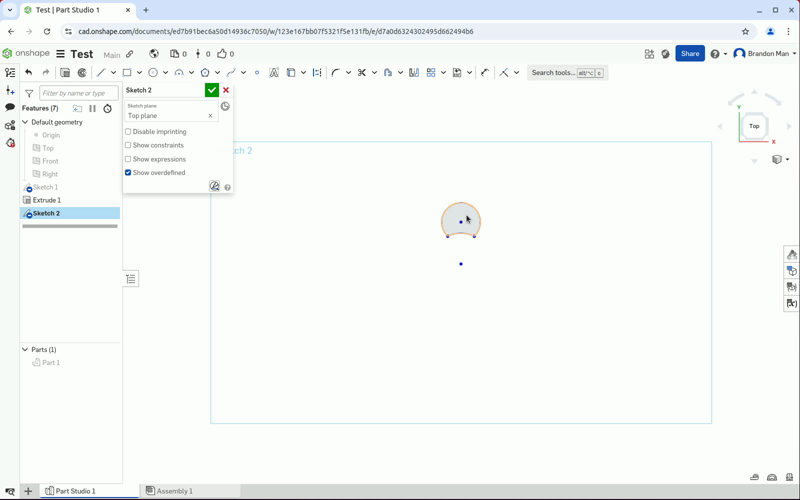
scroll(6)
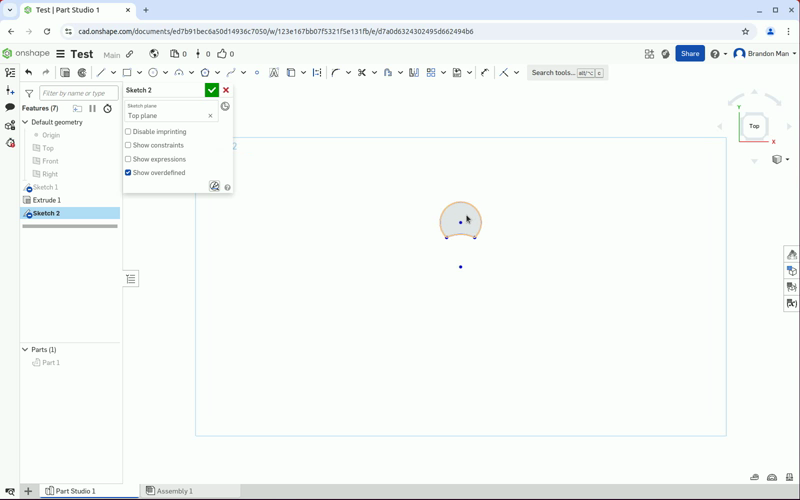
scroll(6)
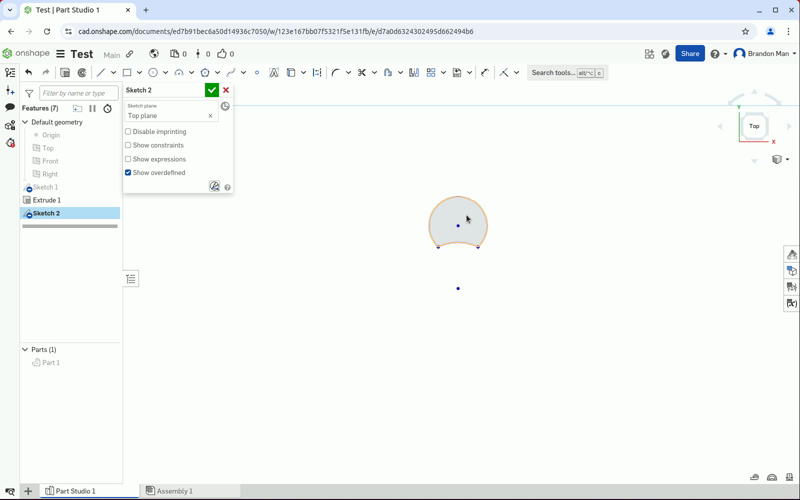
scroll(6)
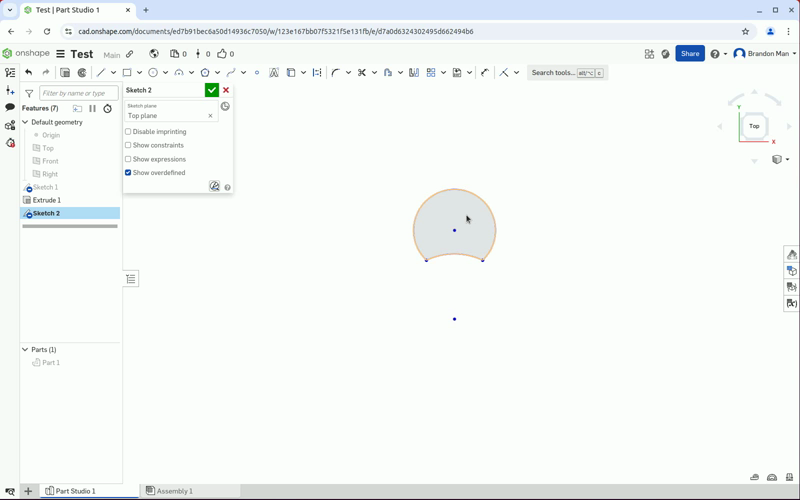
scroll(6)
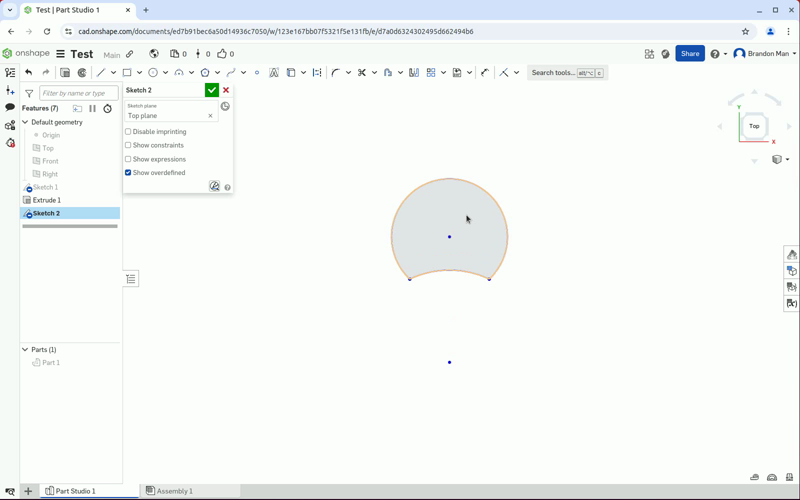
scroll(6)
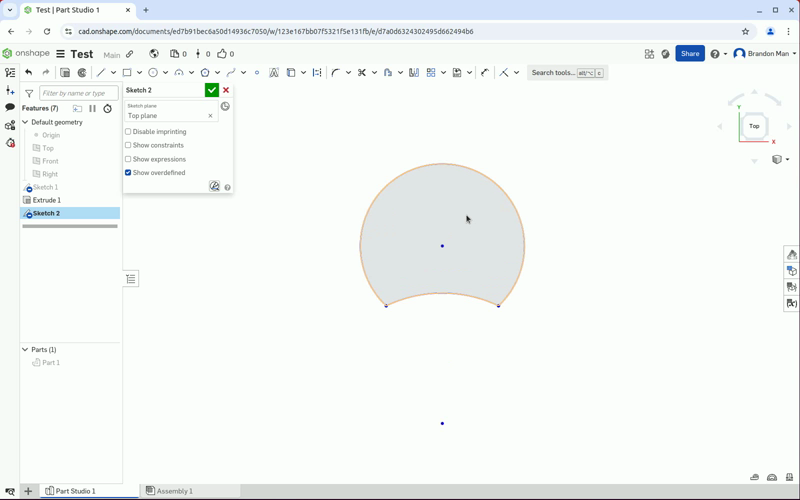
scroll(6)
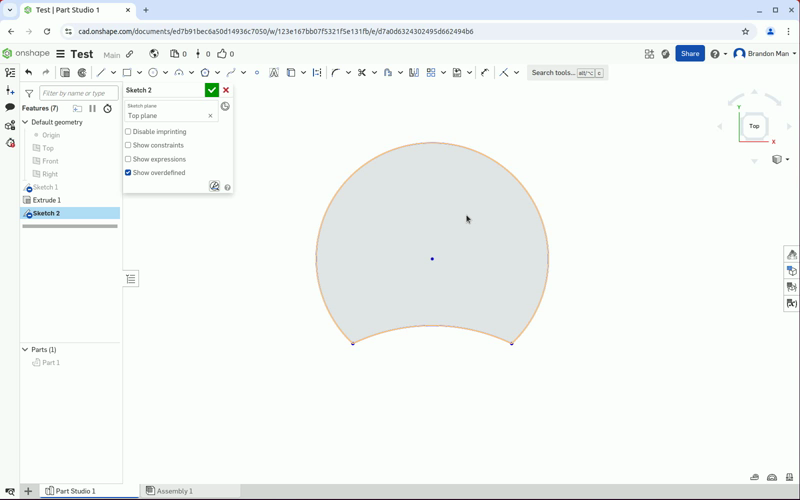
scroll(6)
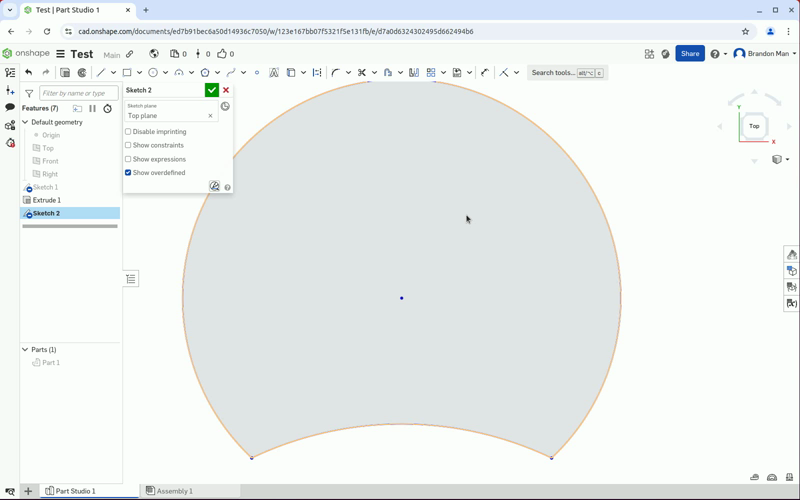
click(466, 214)
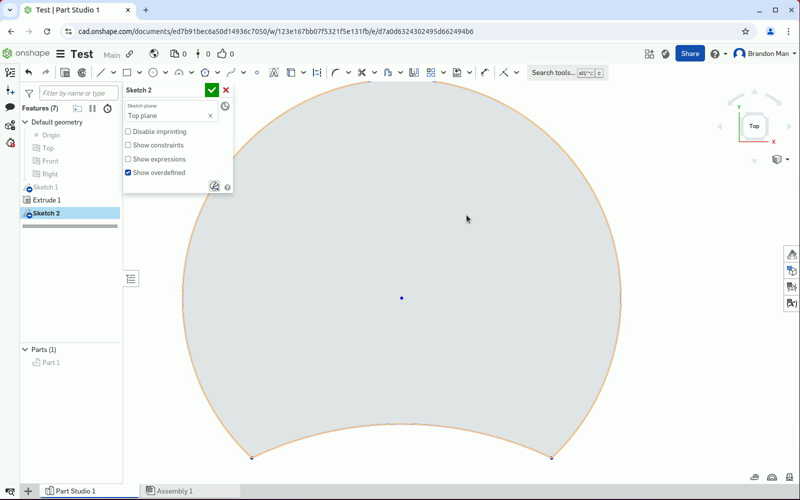
scroll(-6)
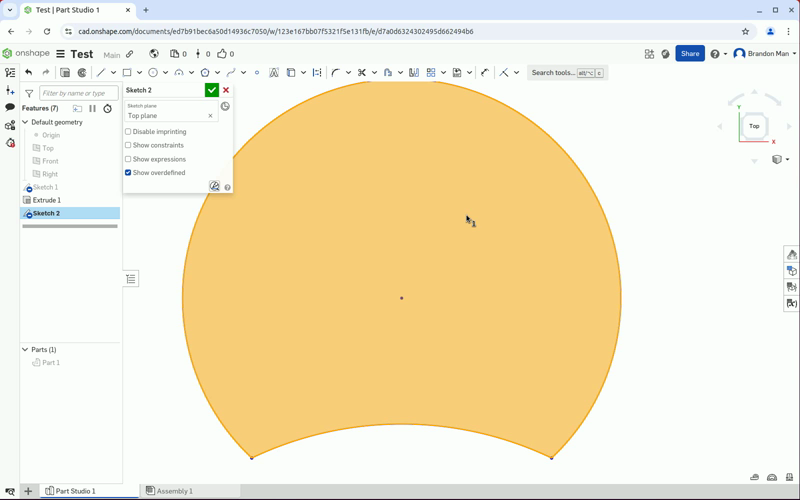
scroll(-6)
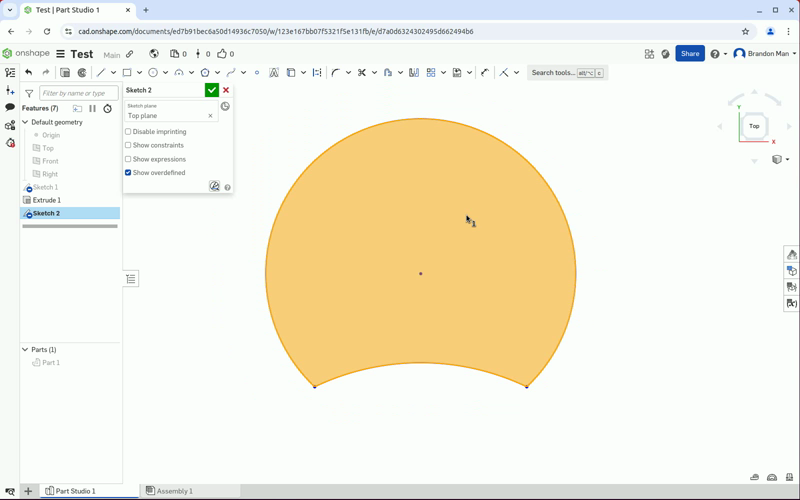
scroll(-6)
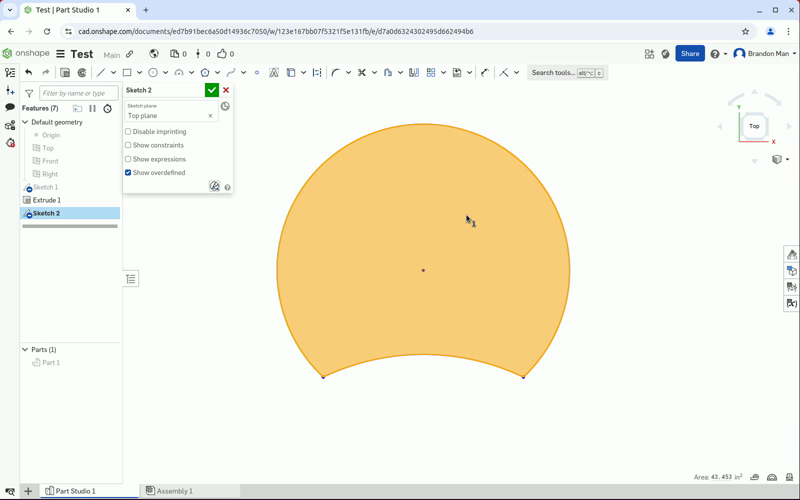
scroll(-6)
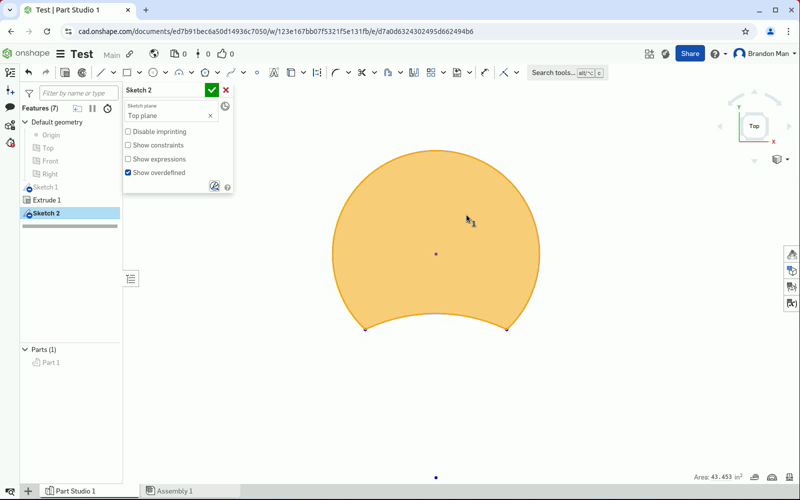
scroll(-6)
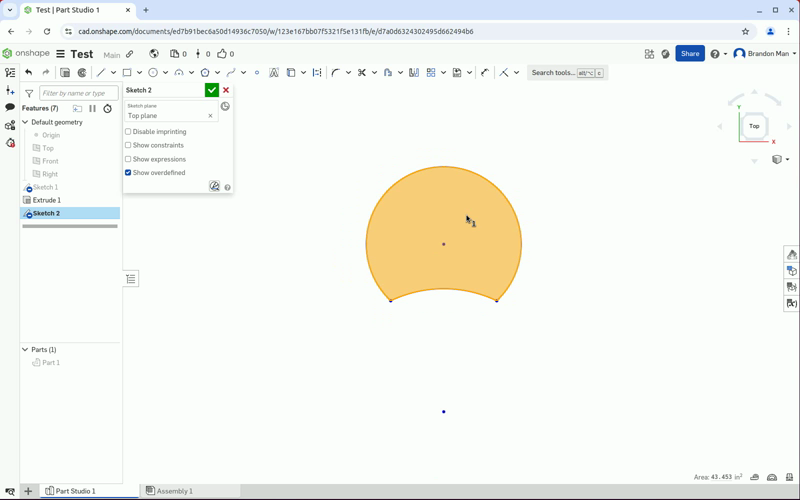
scroll(-6)
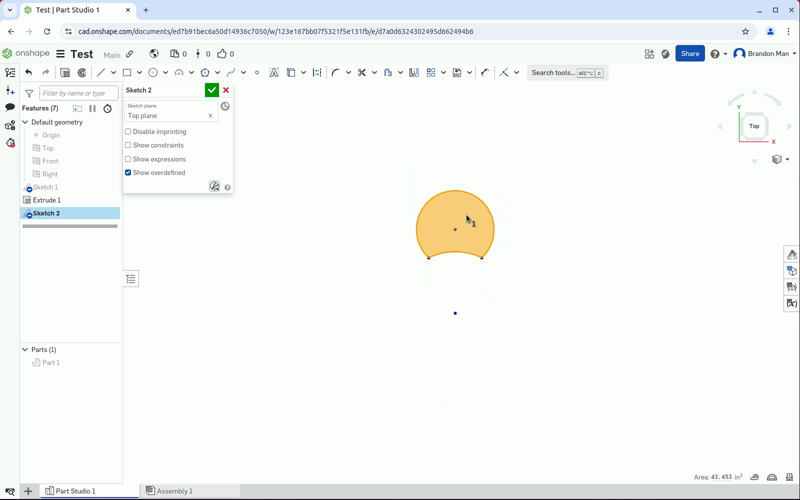
scroll(-6)
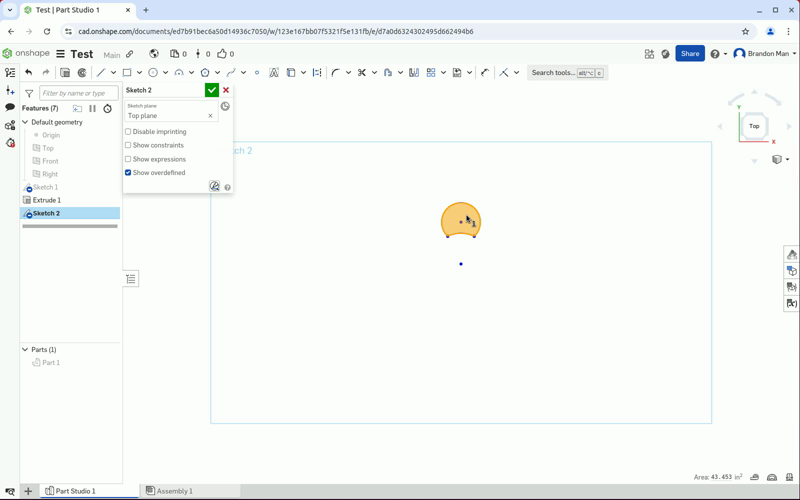
mouse_move(73, 352)
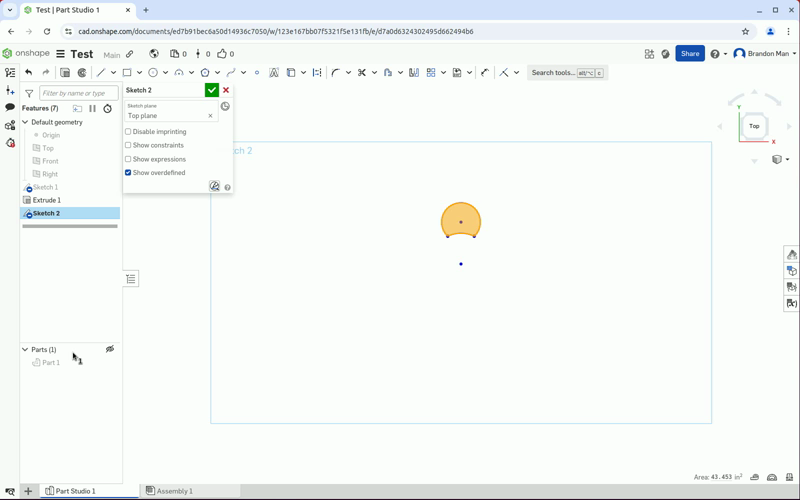
key(shift+y)
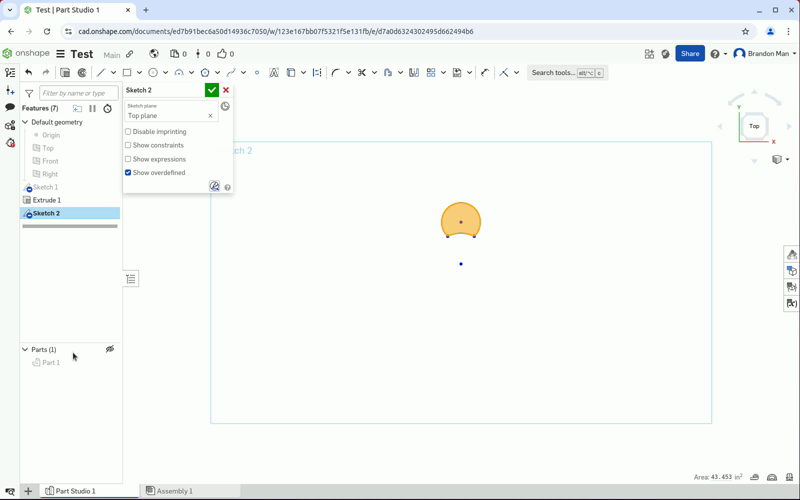
key(shift+e)
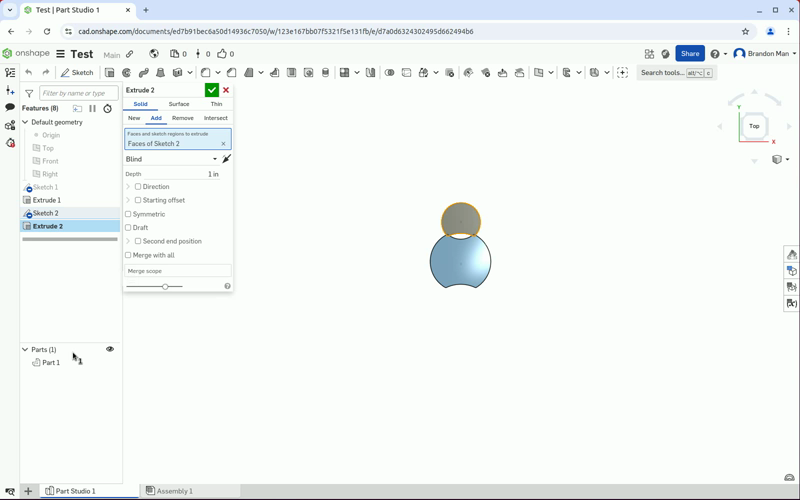
mouse_move(143, 106)
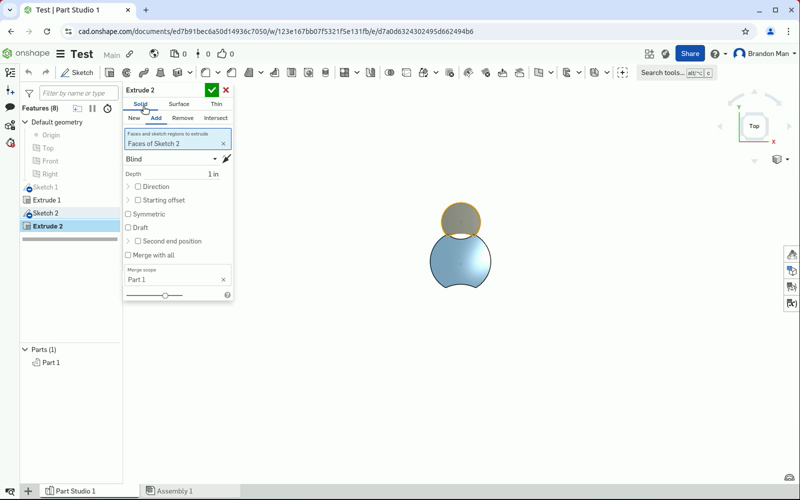
click(143, 106)
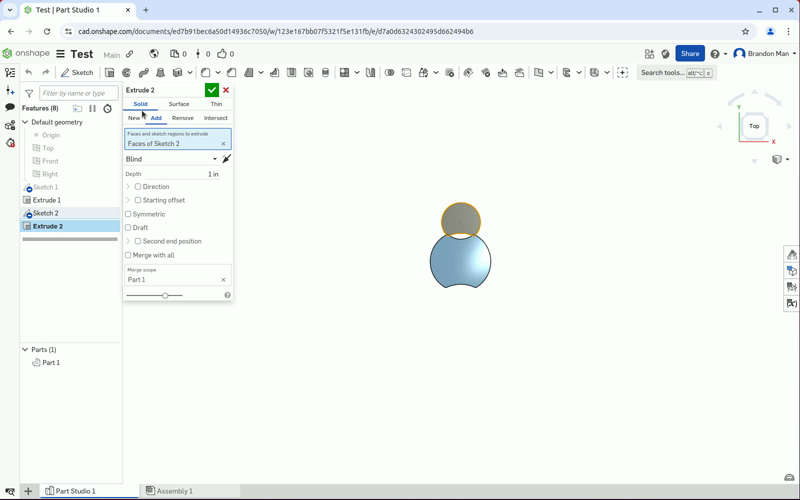
mouse_move(137, 120)
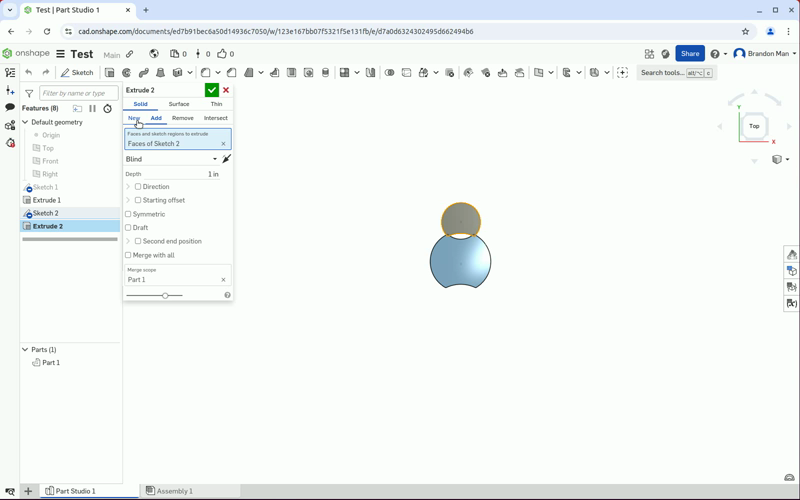
click(137, 120)
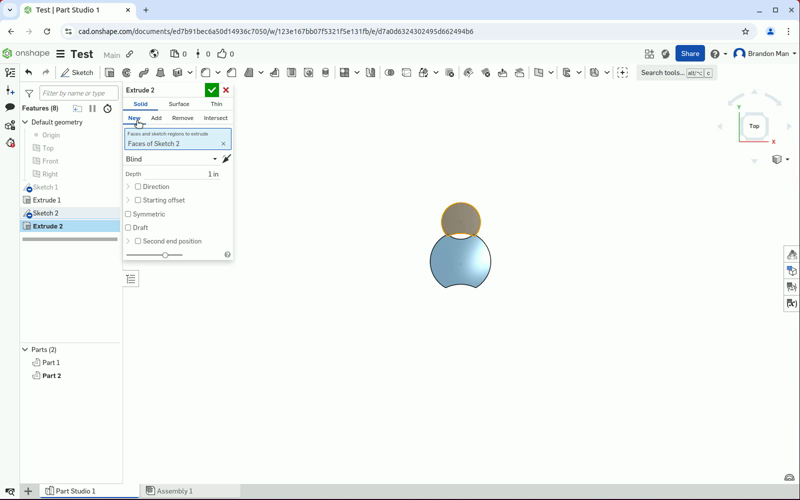
key(tab, 4)
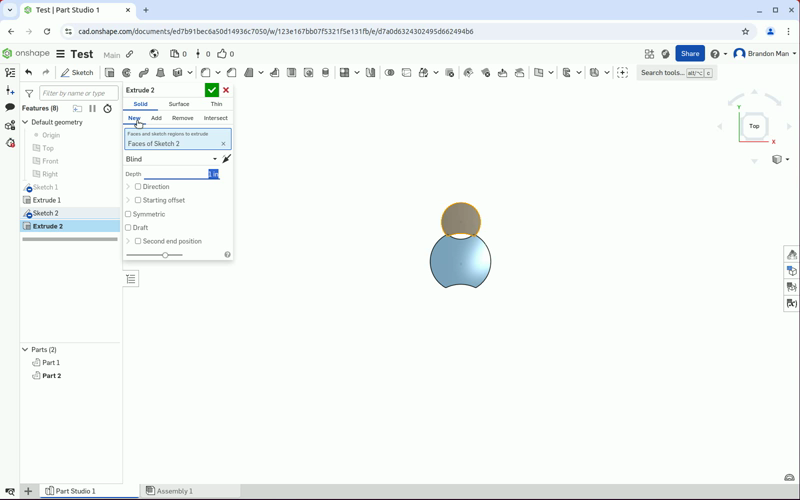
text(23.108)
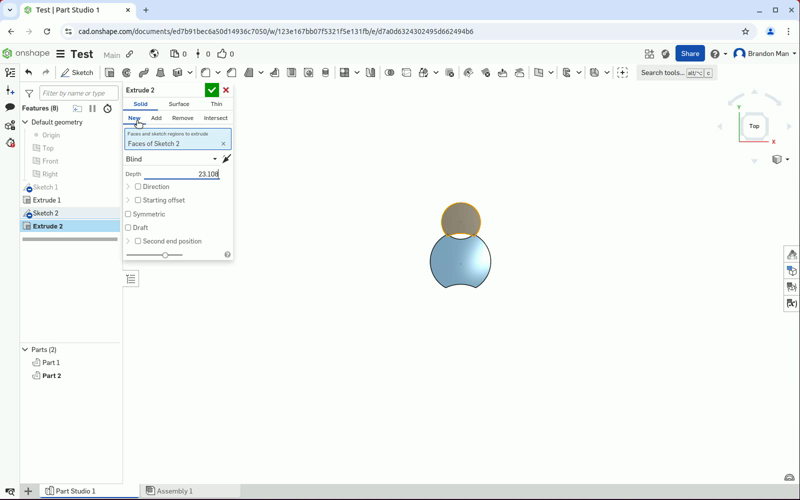
key(enter)
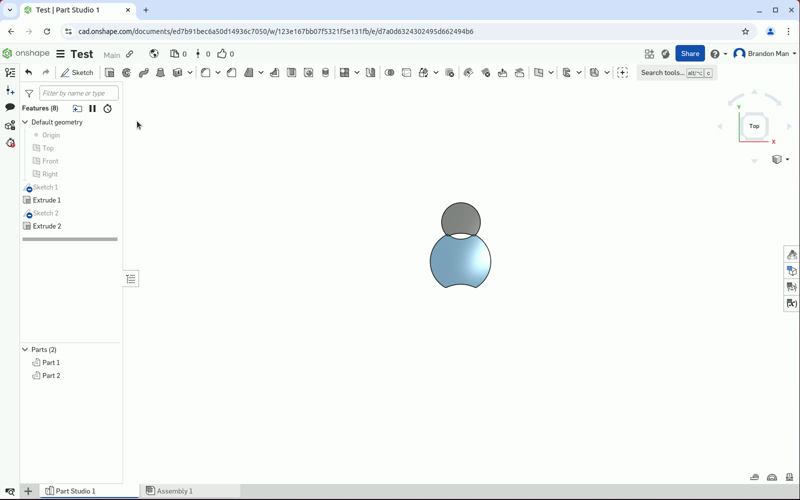
key(shift+h)
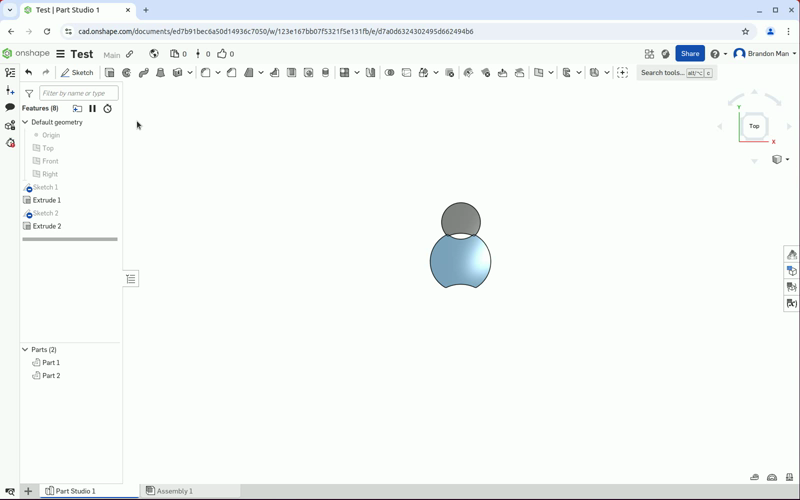
key(shift+h)
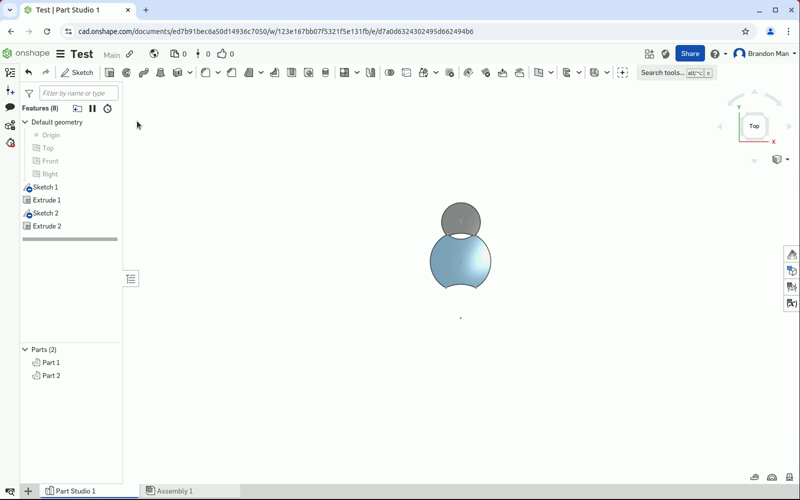
key(shift+7)
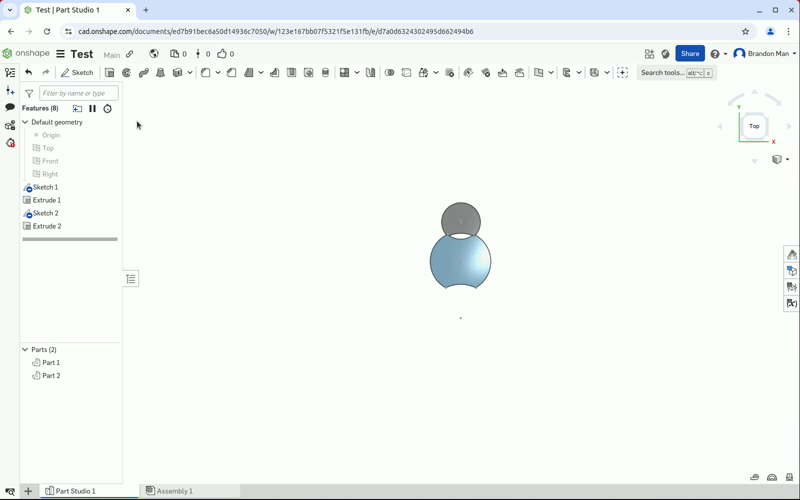
key(up, 3)
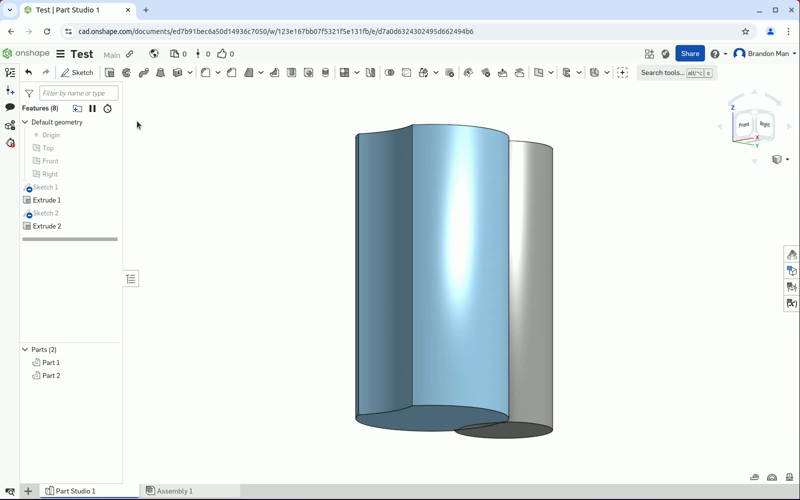
key(left, 3)
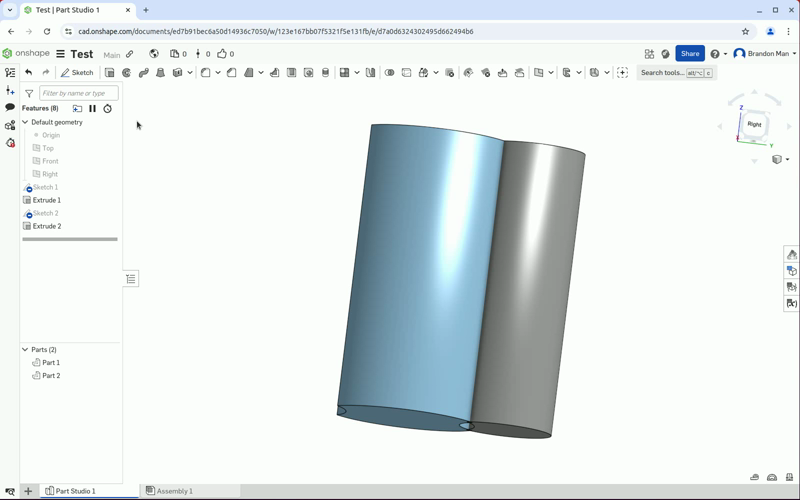
key(right, 3)
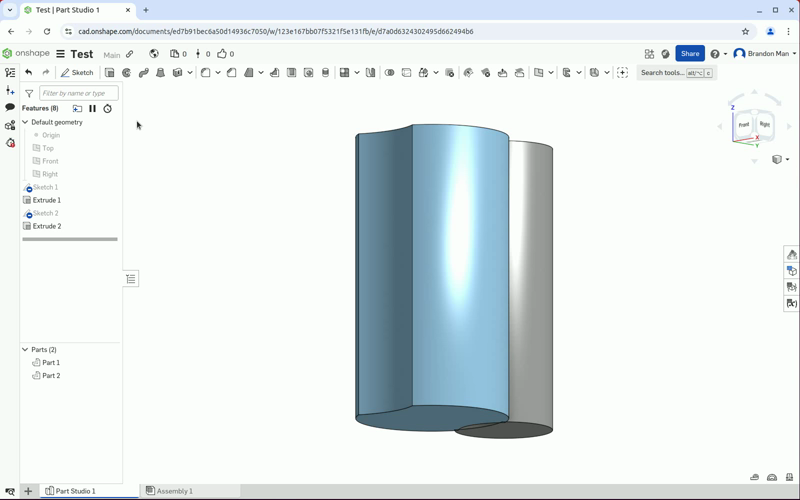
key(down, 3)
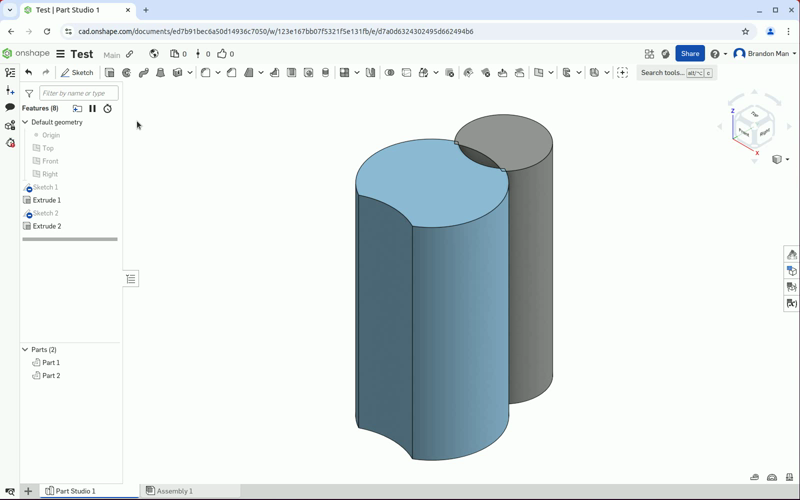
mouse_move(73, 189)
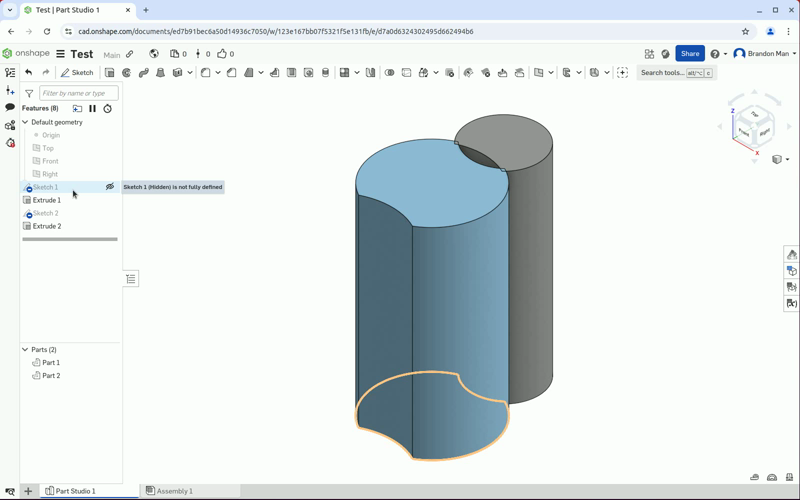
click(73, 189)